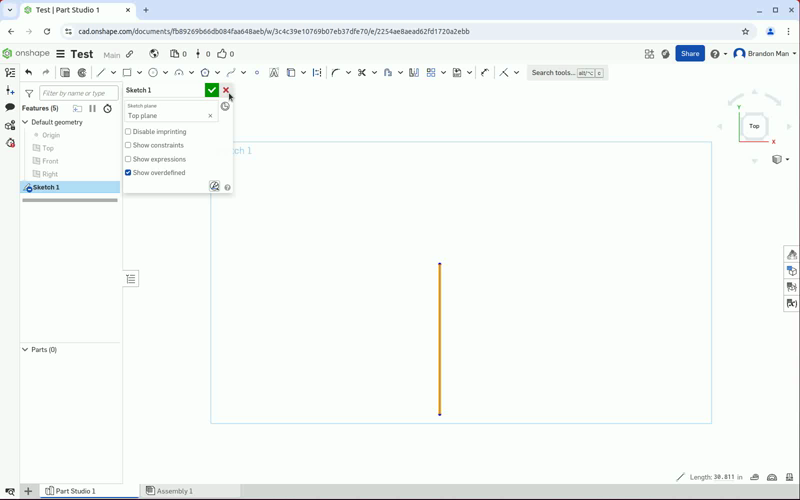
key(shift+h)
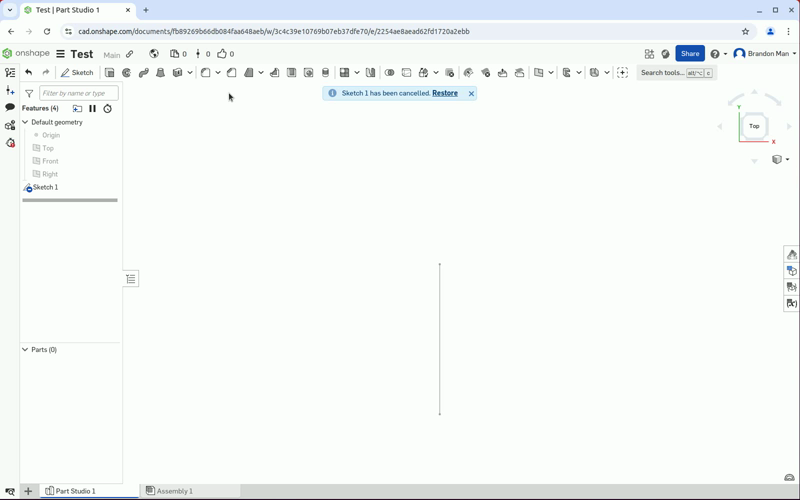
mouse_move(73, 352)
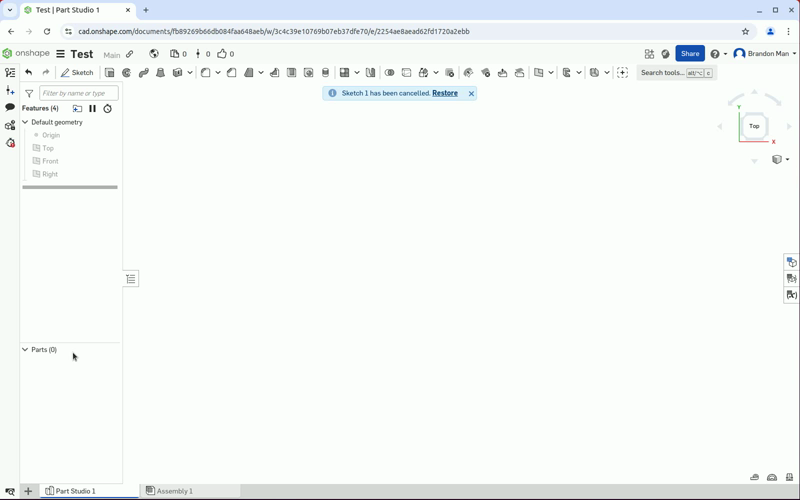
key(y)
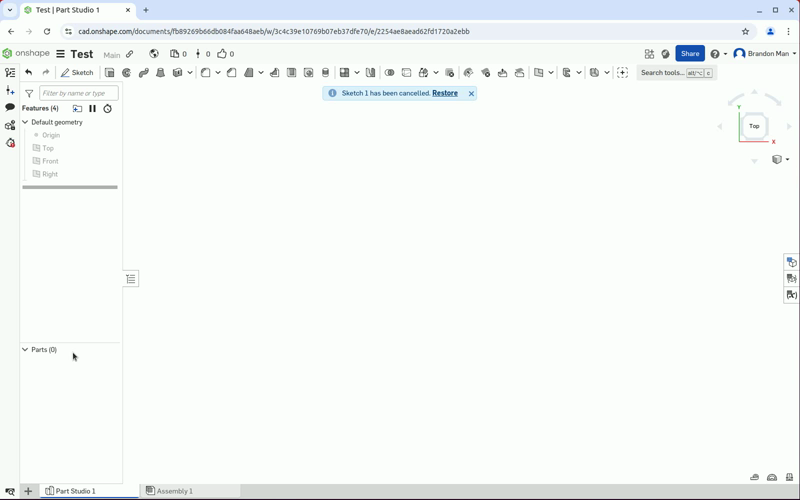
key(shift+p)
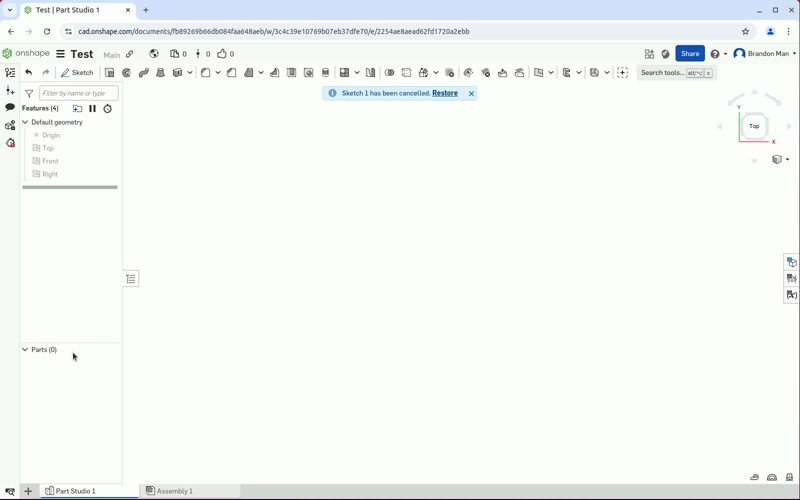
key(space)
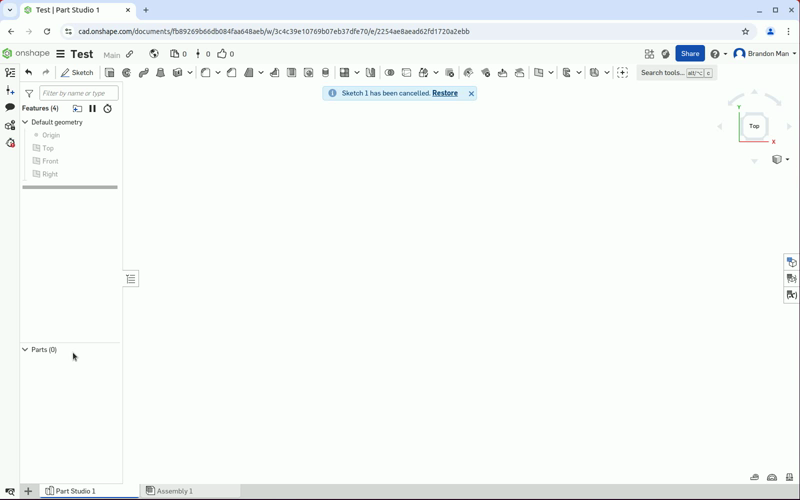
key_down(shift)
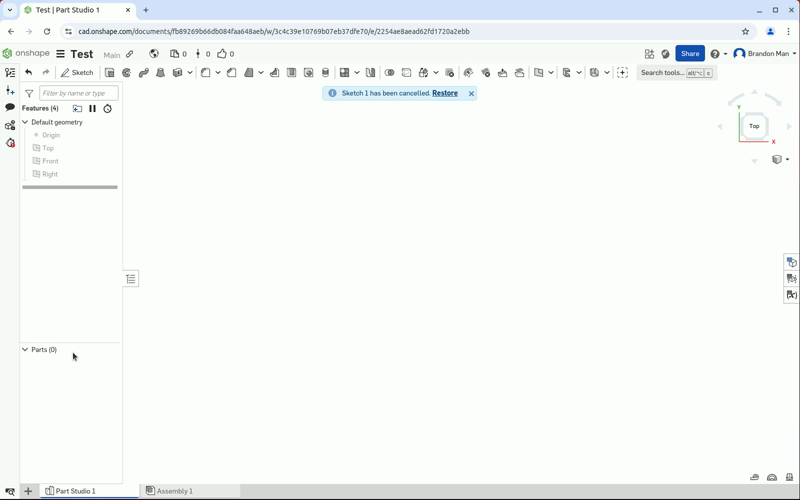
key(up)
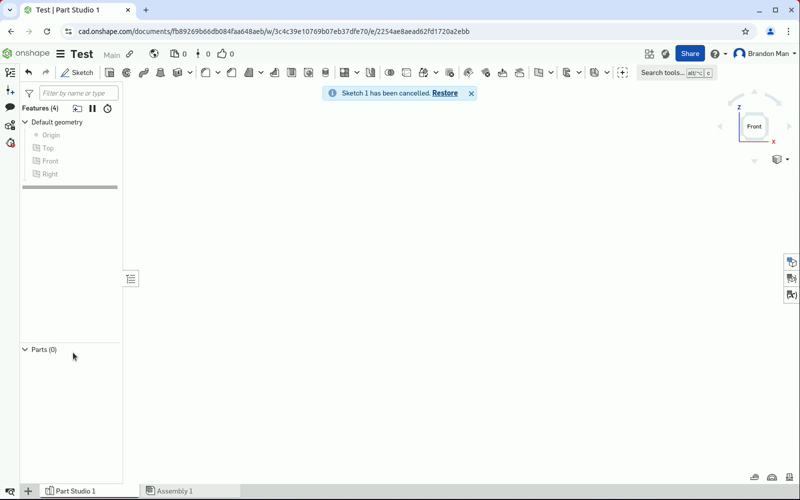
key_up(shift)
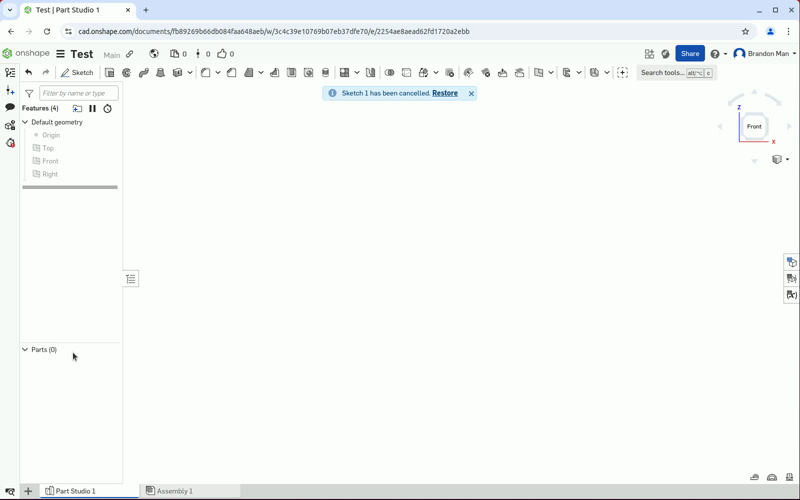
mouse_move(73, 352)
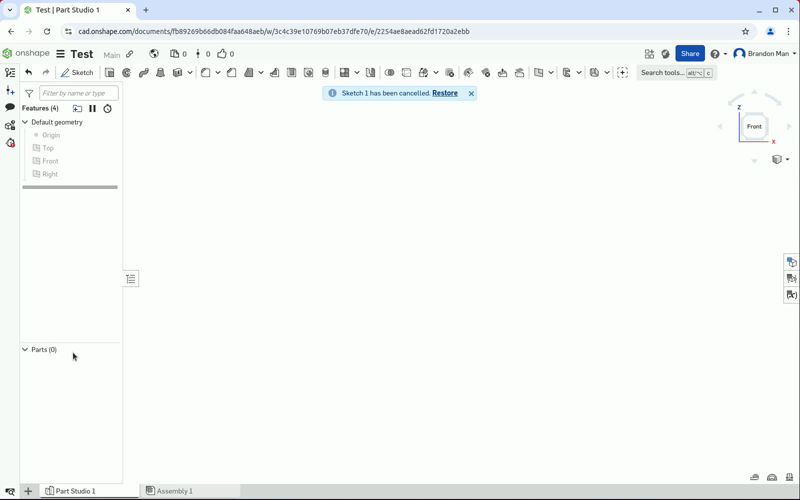
key(shift+y)
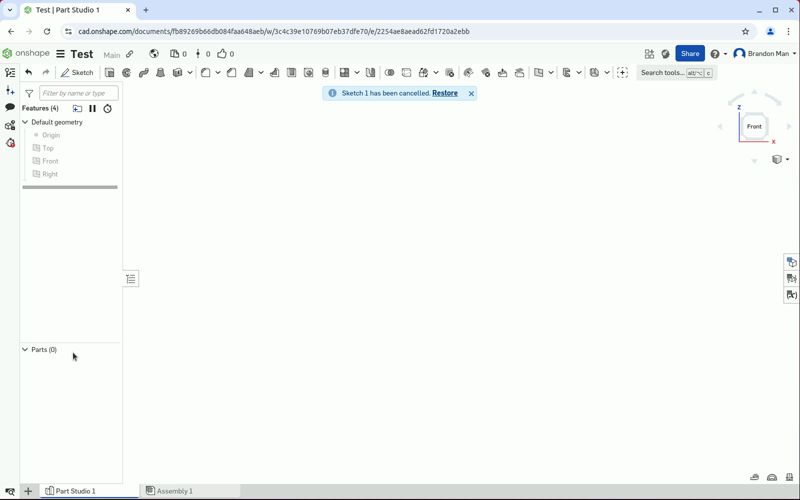
key(shift+s)
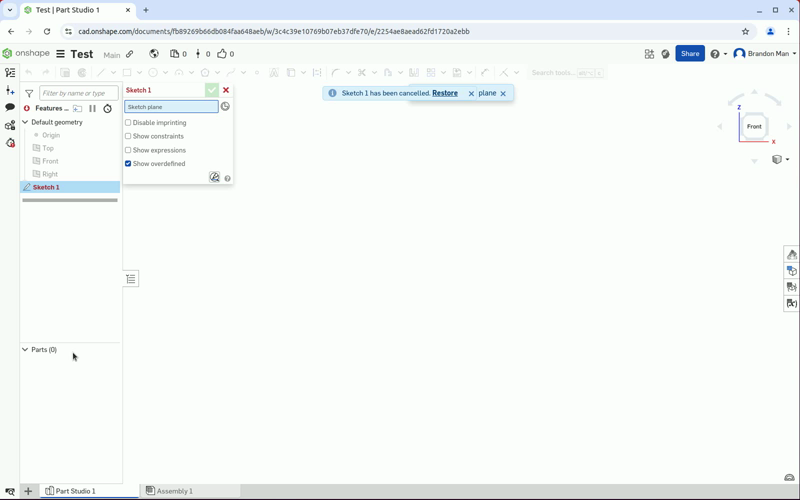
mouse_move(73, 163)
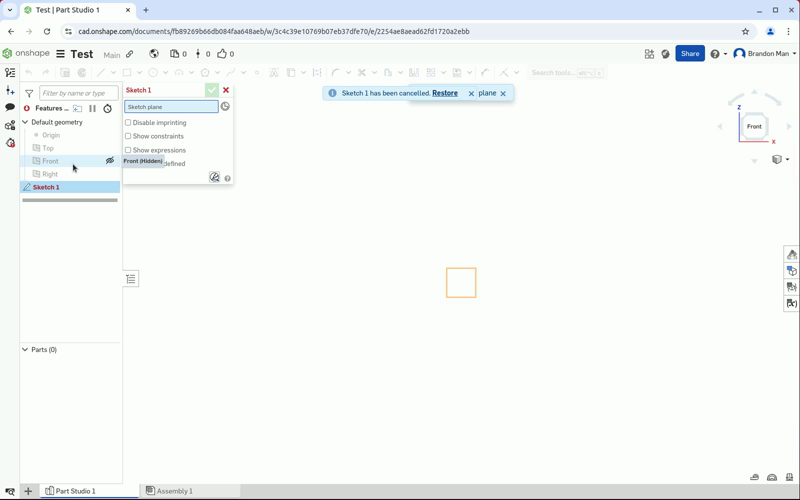
click(73, 163)
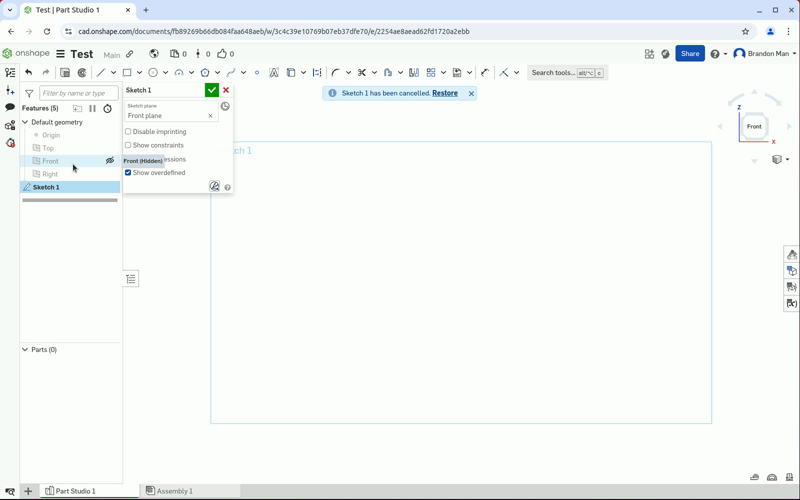
mouse_move(73, 352)
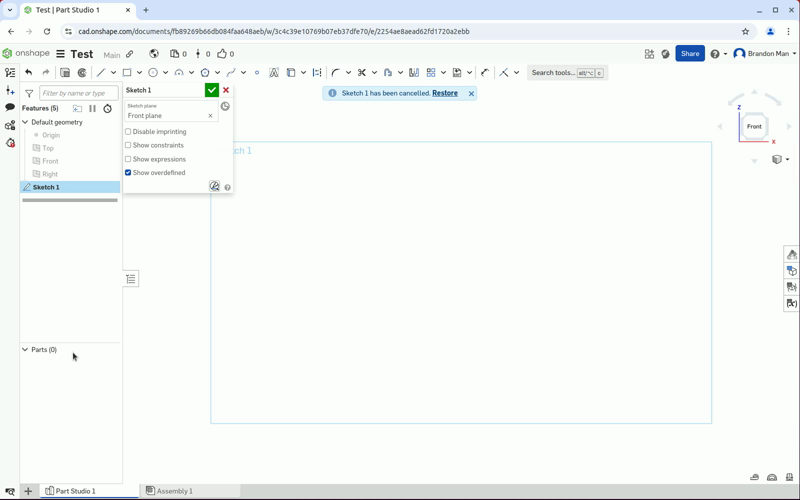
key(y)
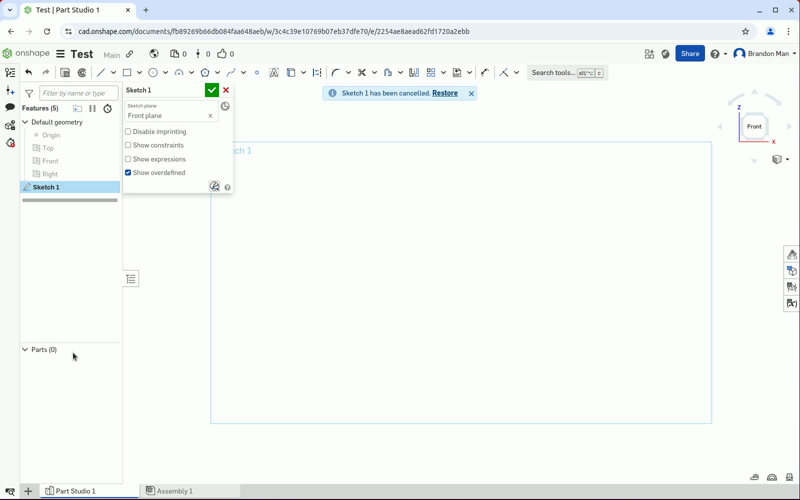
key(c)
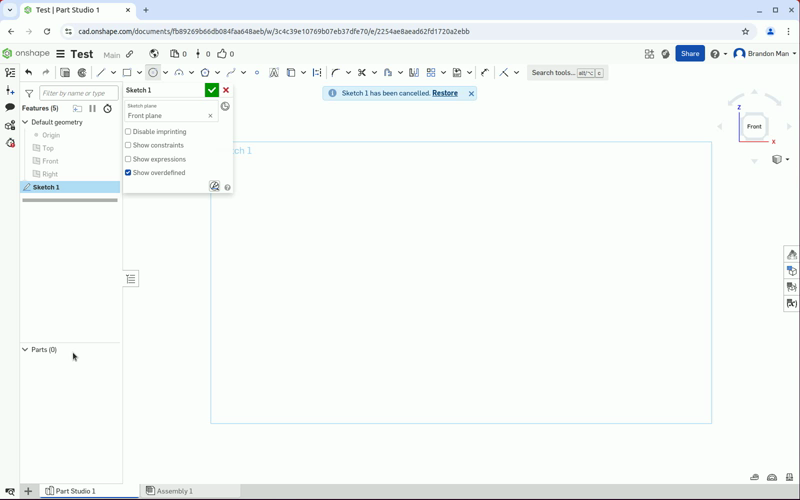
key_down(shift)
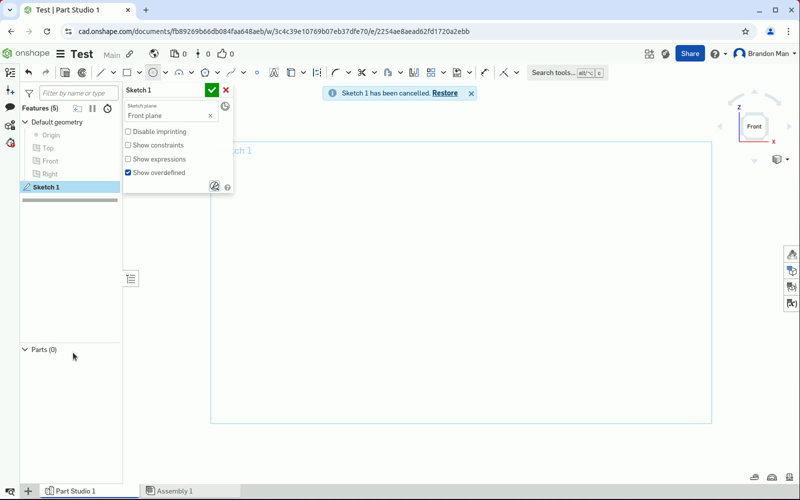
mouse_move(461, 282)
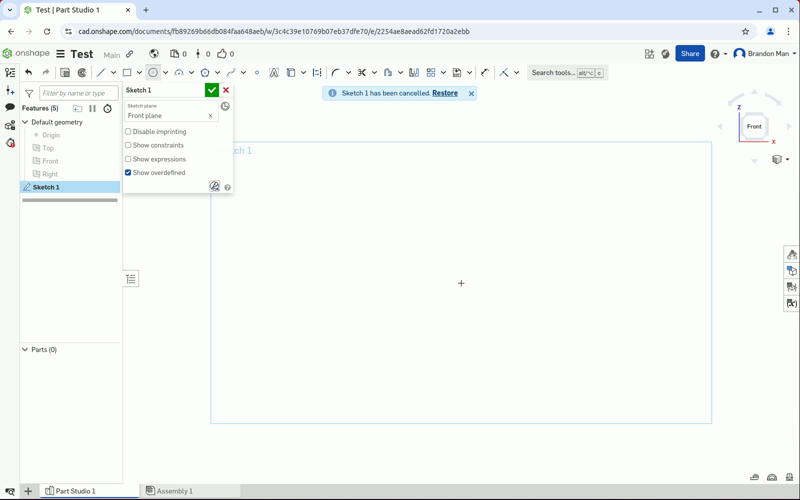
click(461, 282)
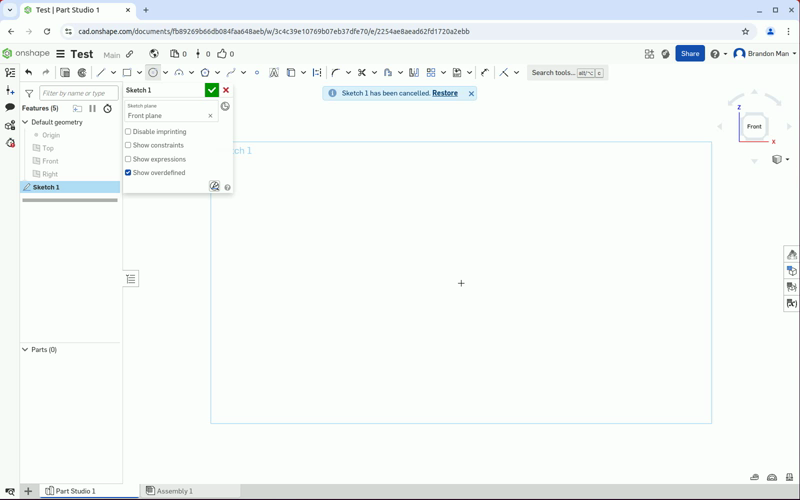
key_up(shift)
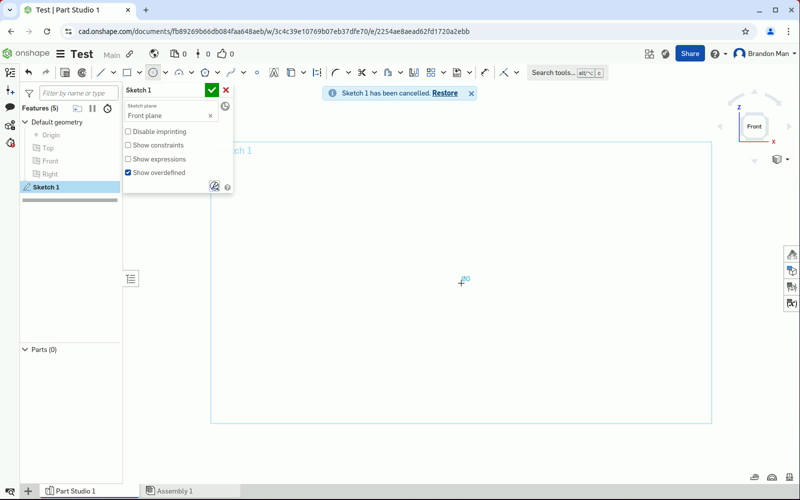
mouse_move(490, 282)
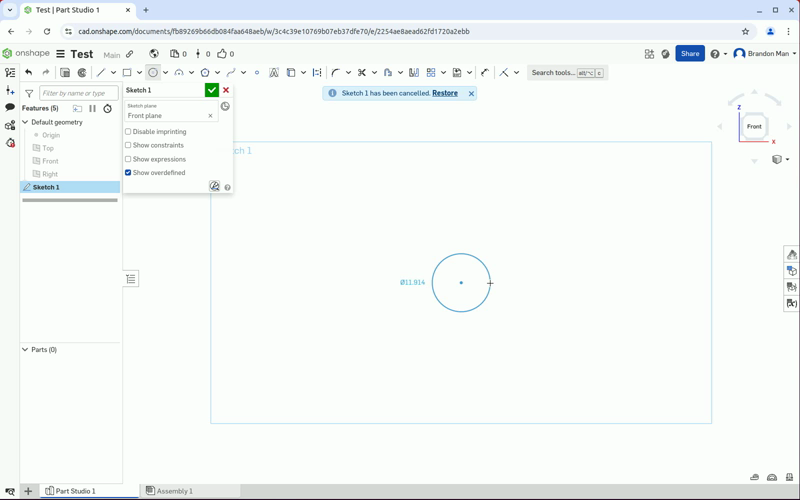
click(490, 282)
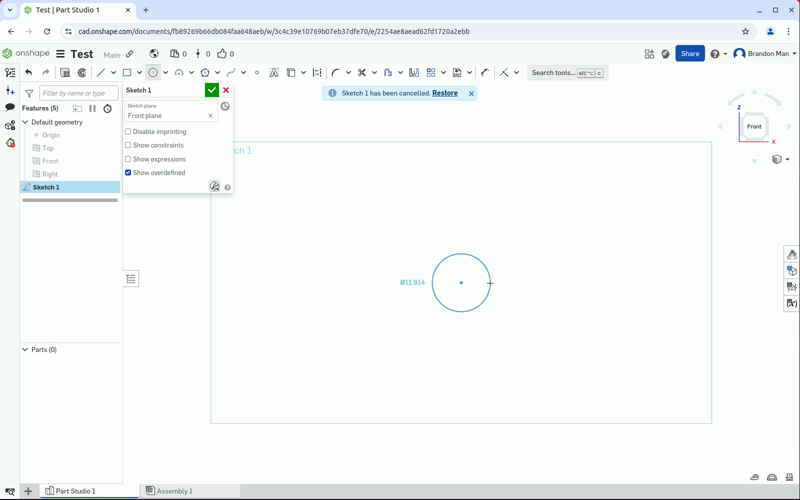
key(esc)
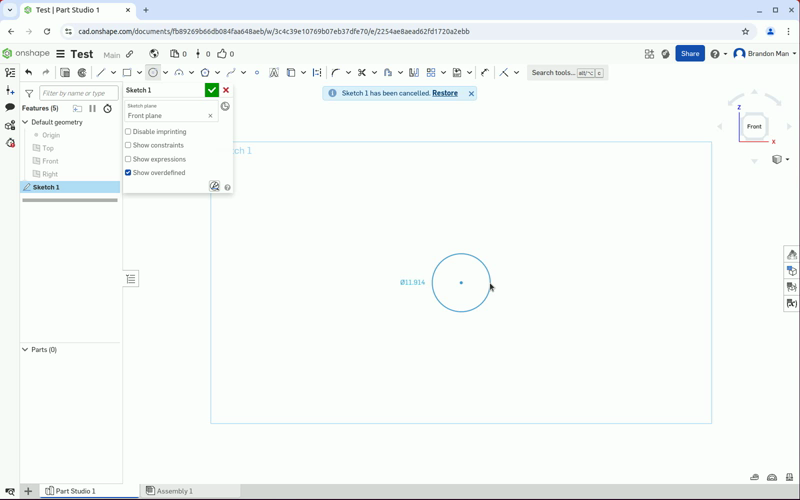
mouse_move(440, 276)
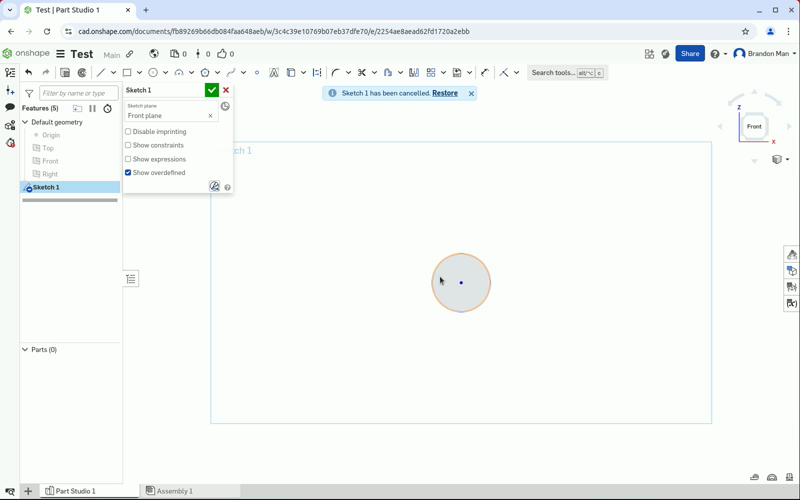
click(440, 276)
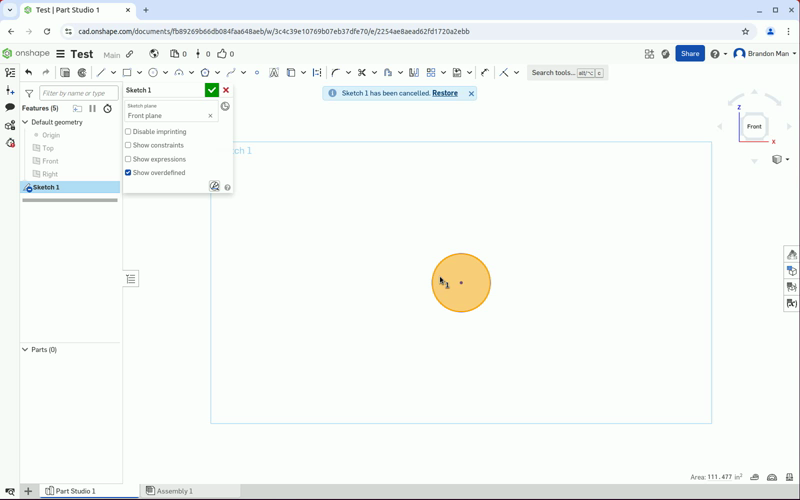
mouse_move(73, 352)
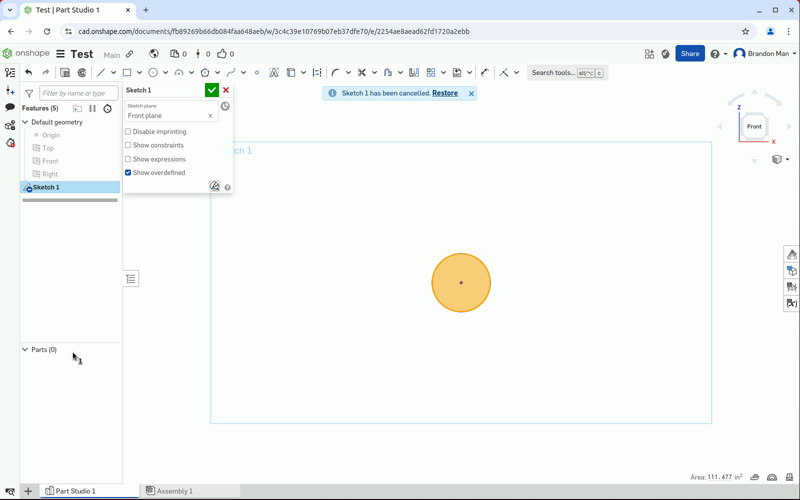
key(shift+y)
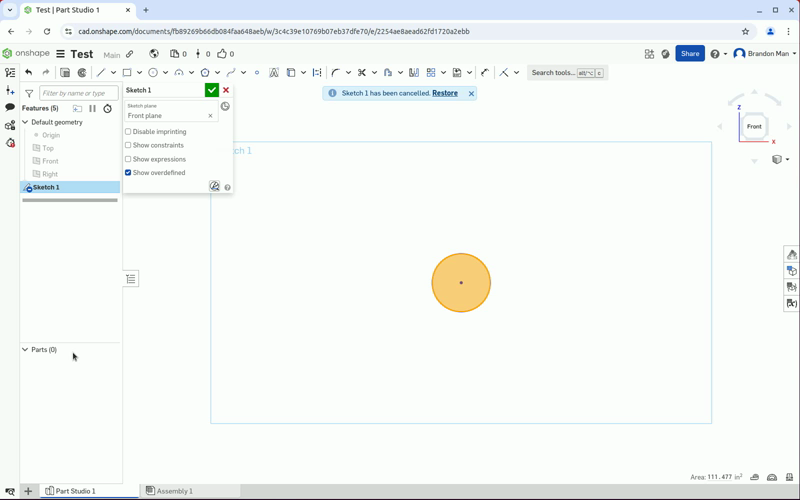
key(shift+e)
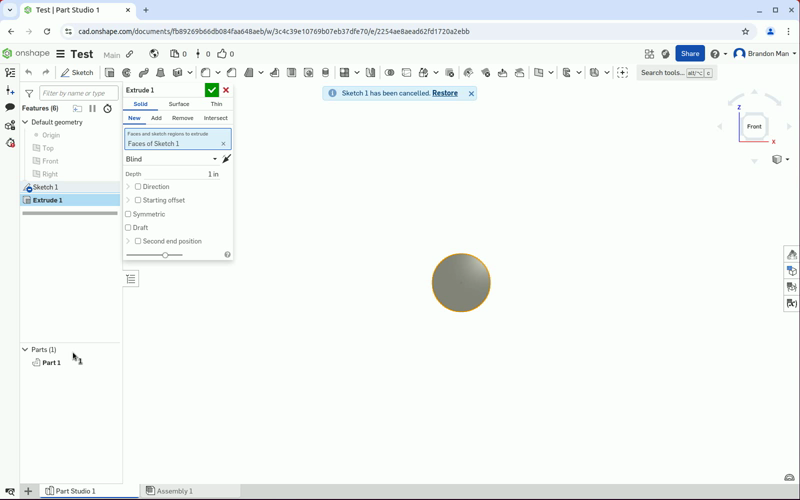
mouse_move(143, 106)
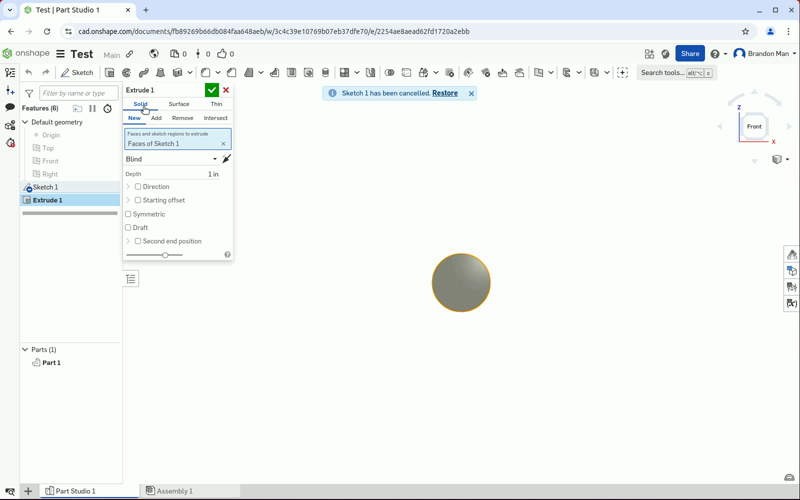
click(143, 106)
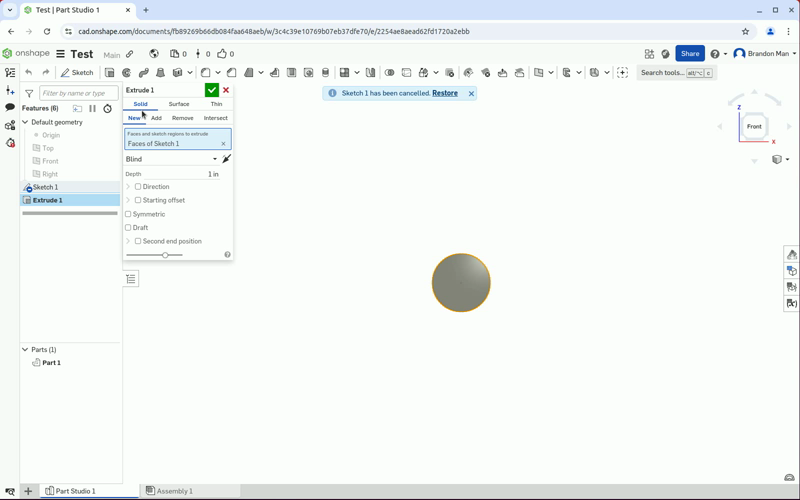
mouse_move(137, 120)
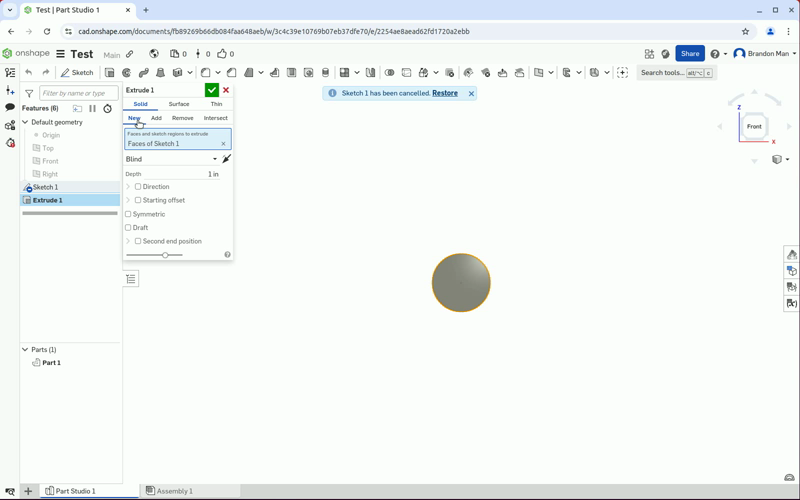
click(137, 120)
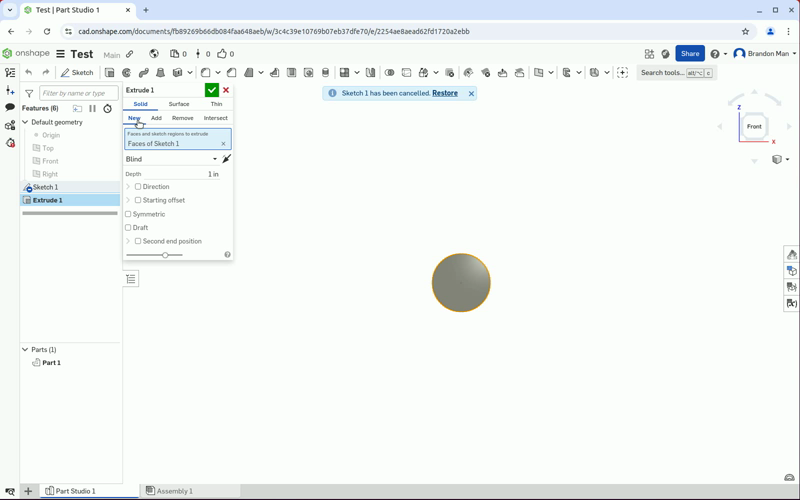
key(tab, 4)
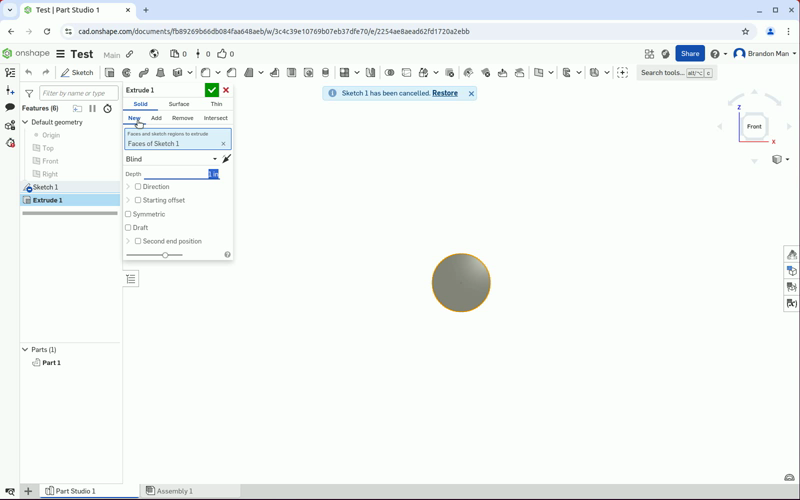
text(-23.108)
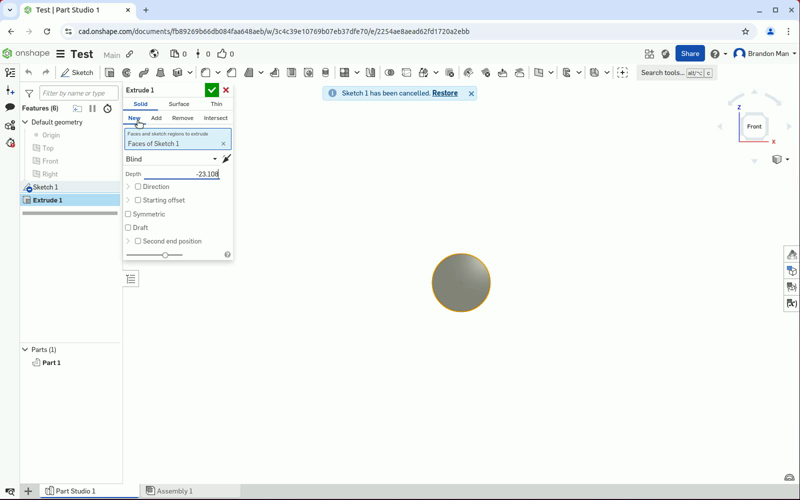
key(enter)
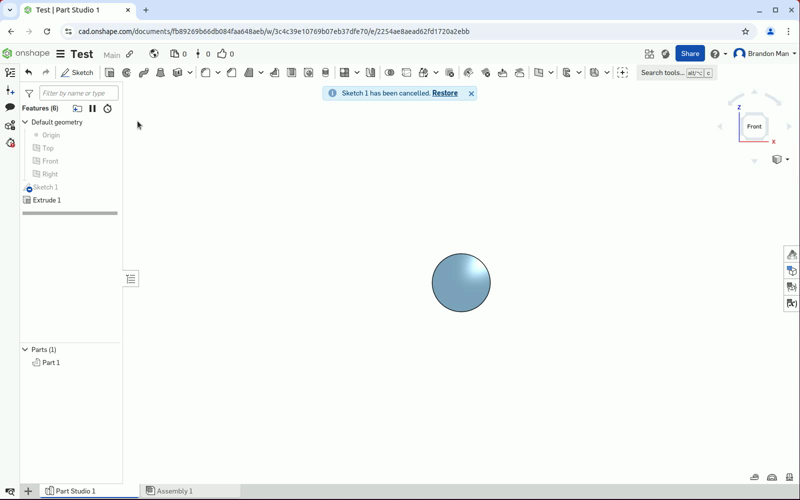
key(shift+h)
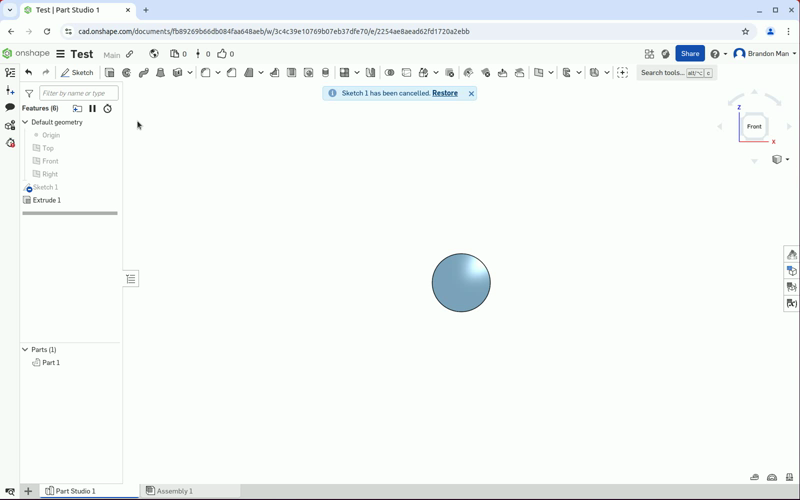
key(shift+h)
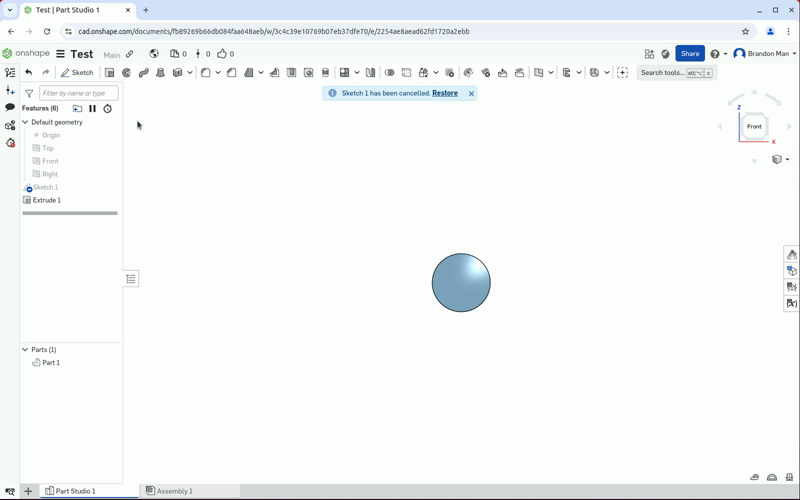
mouse_move(73, 189)
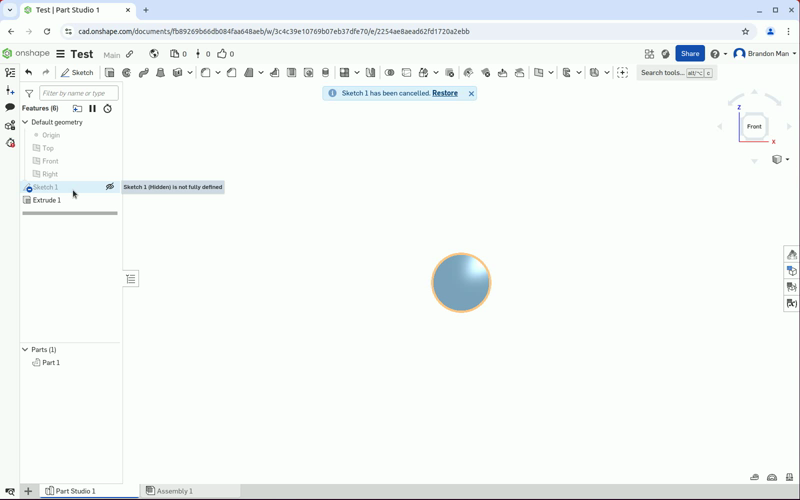
click(73, 189)
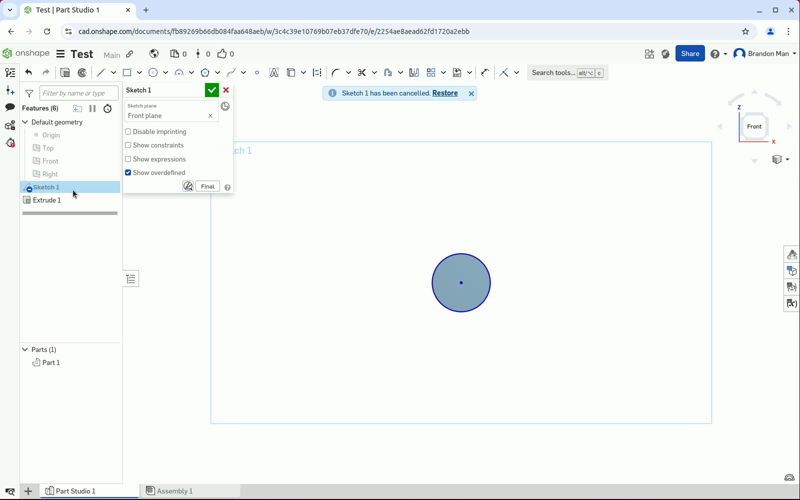
mouse_move(229, 92)
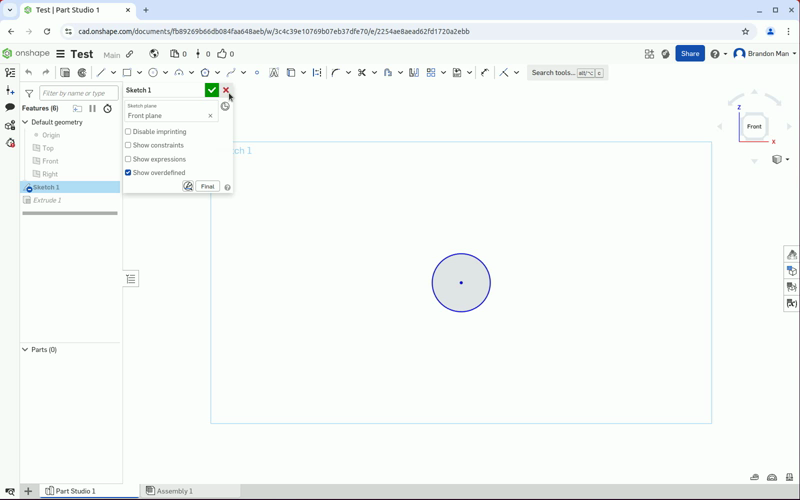
click(229, 92)
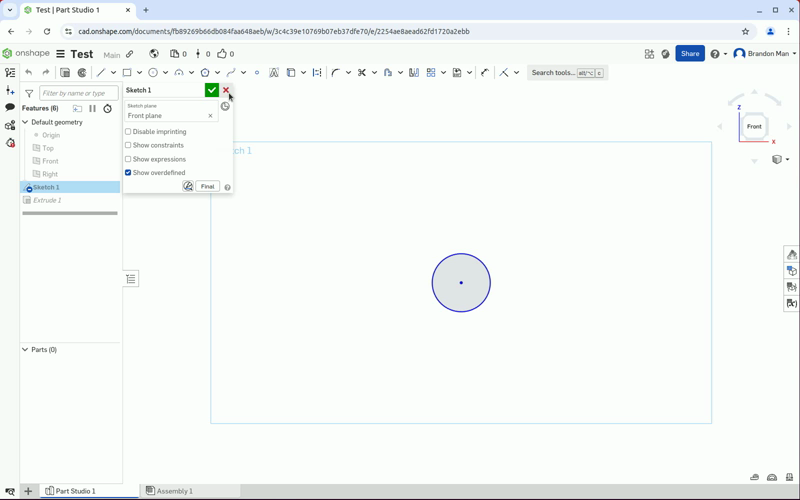
key(shift+s)
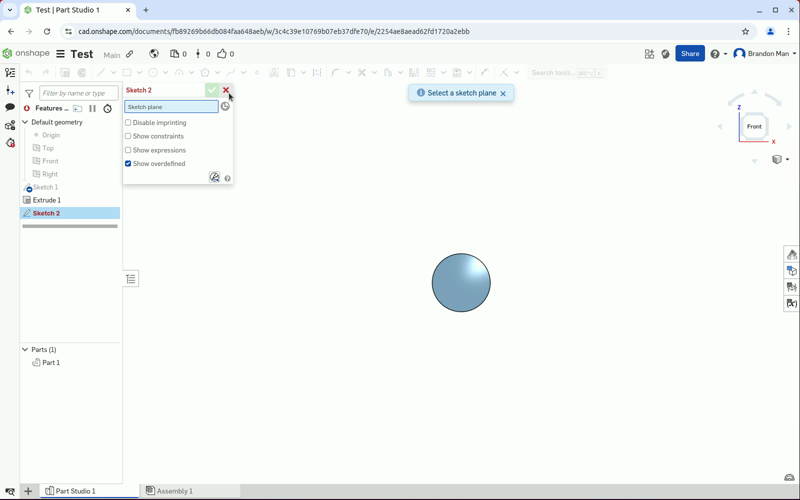
mouse_move(73, 163)
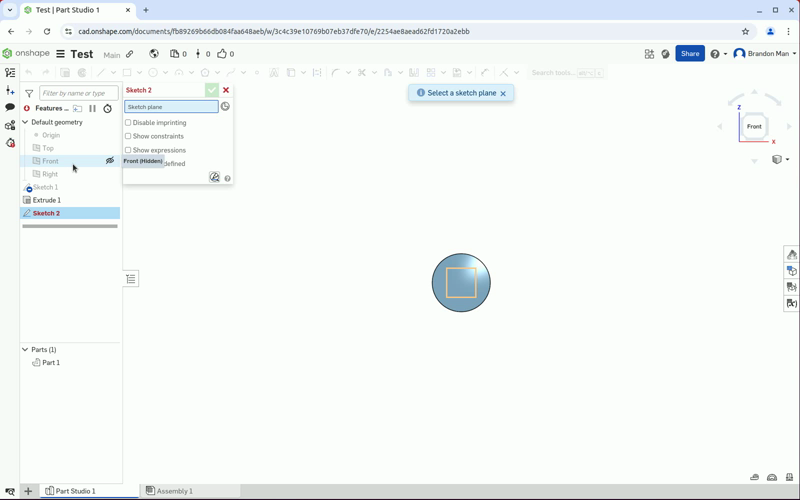
click(73, 163)
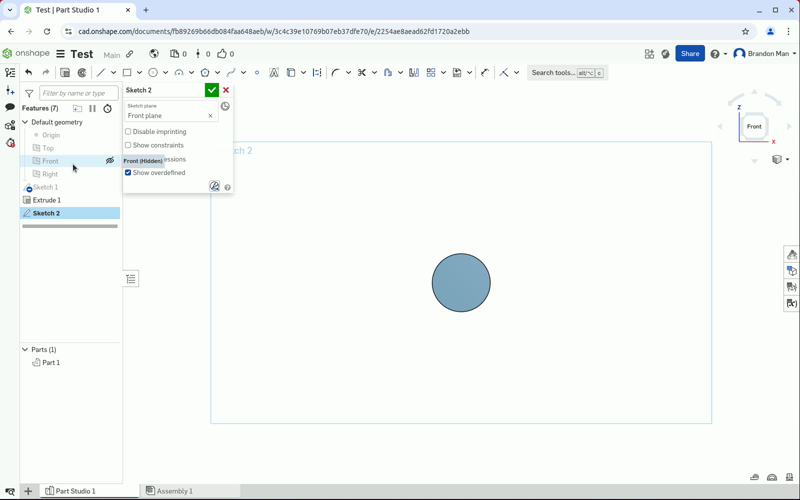
mouse_move(73, 352)
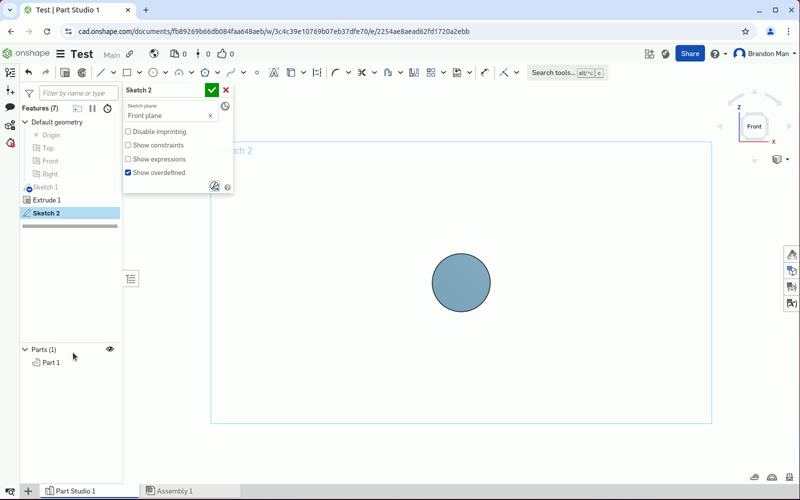
key(y)
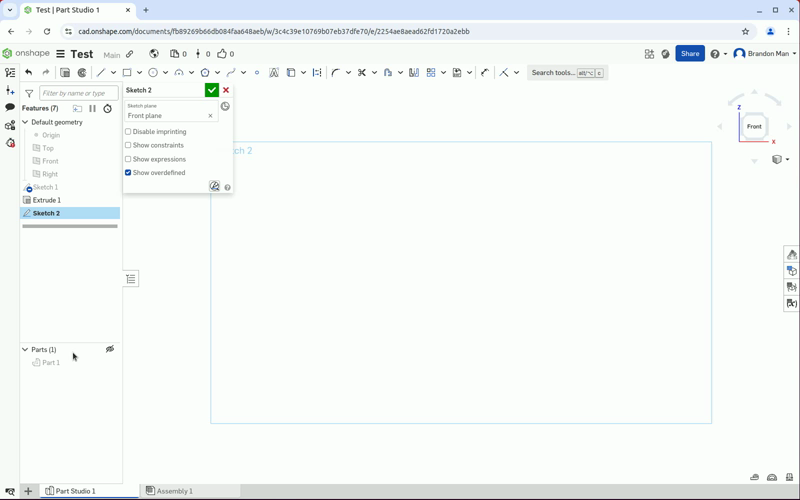
key(c)
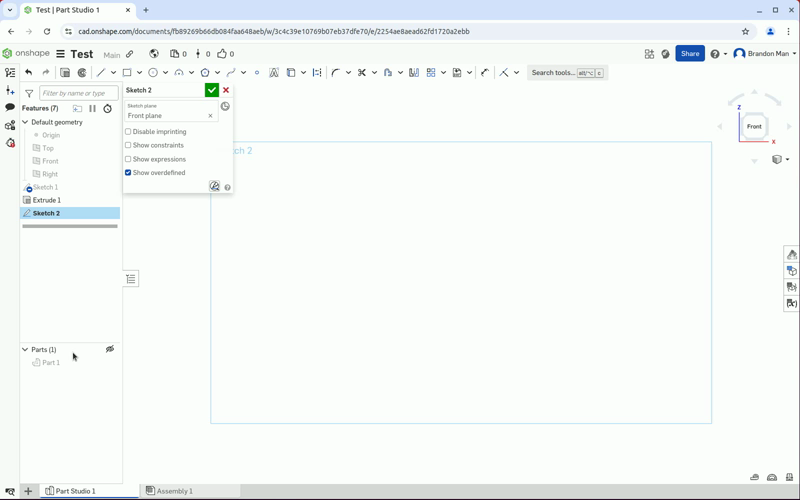
key_down(shift)
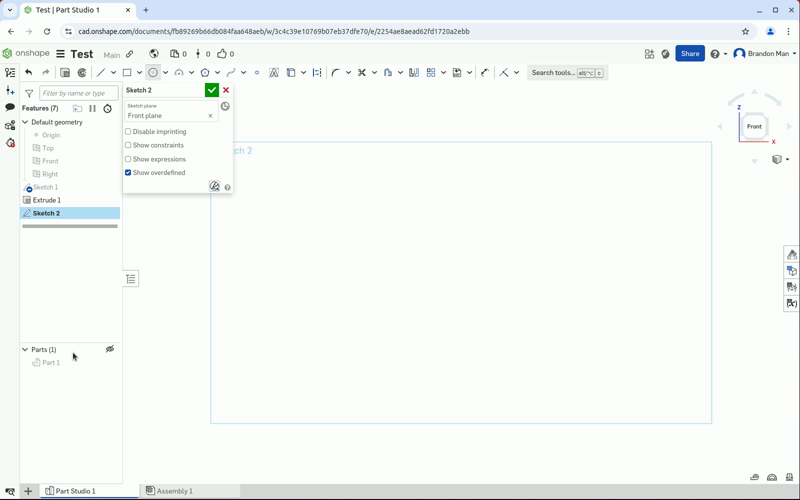
mouse_move(461, 282)
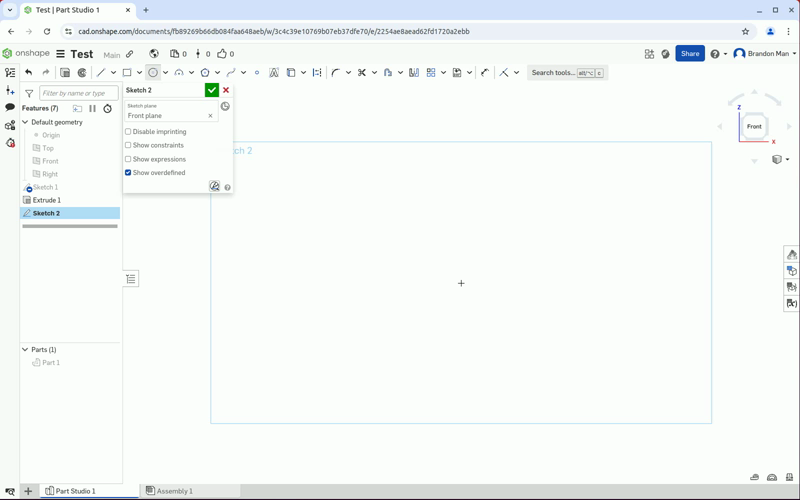
click(461, 282)
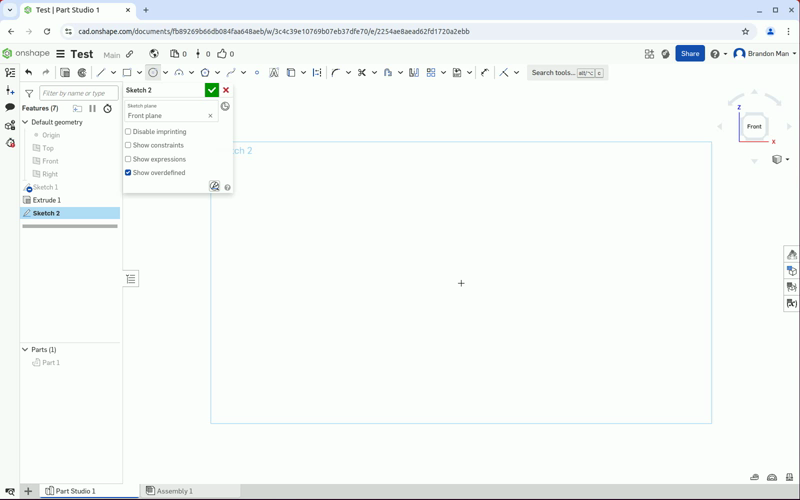
key_up(shift)
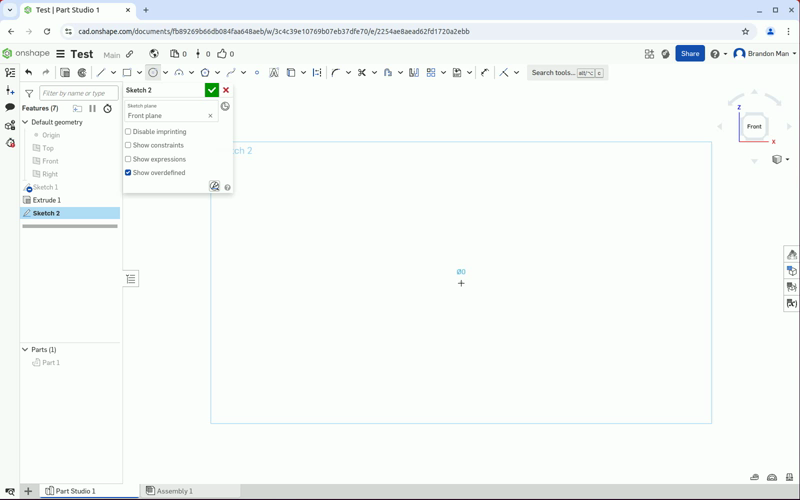
mouse_move(479, 282)
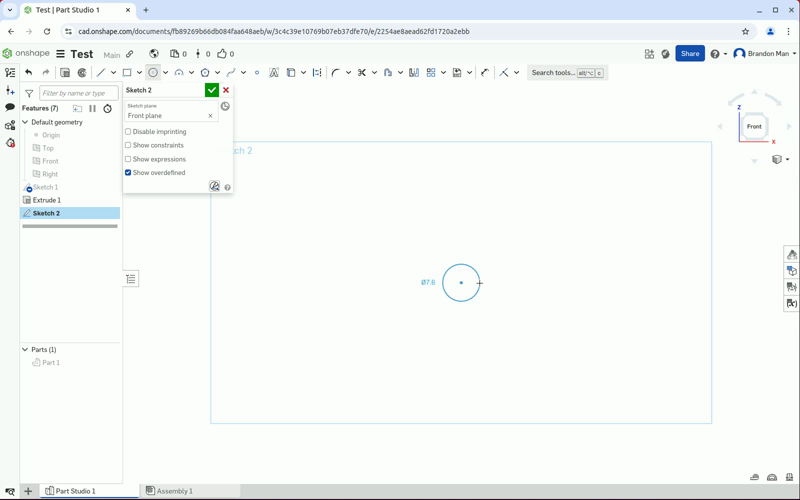
click(479, 282)
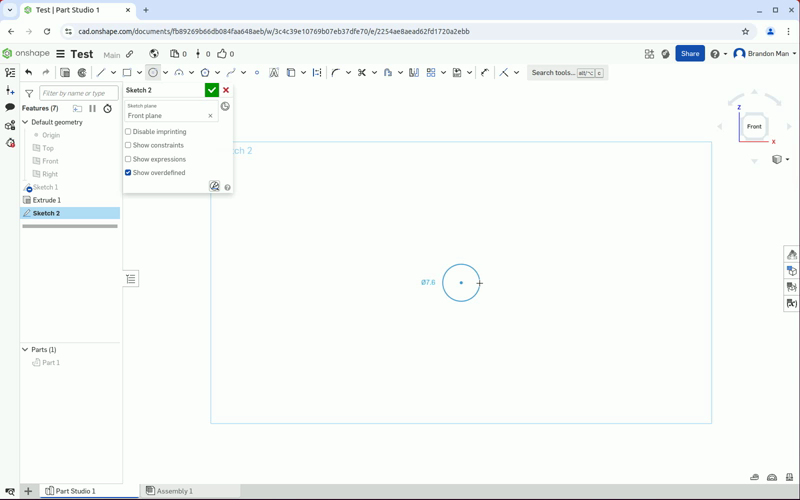
key(esc)
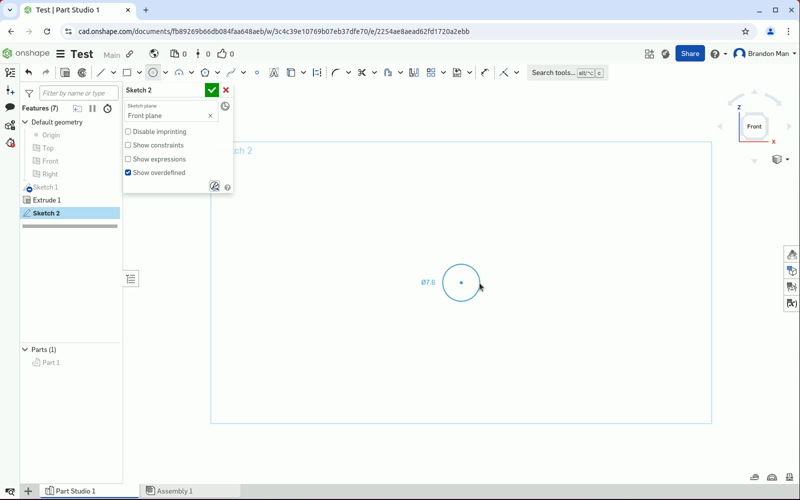
mouse_move(477, 288)
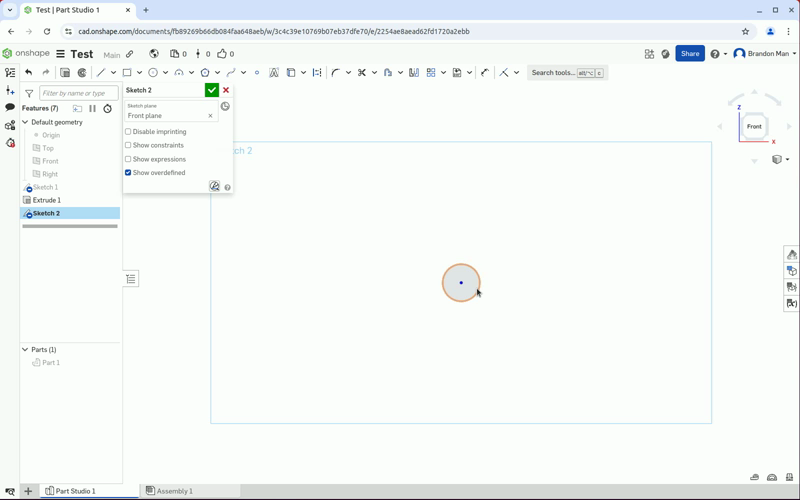
scroll(6)
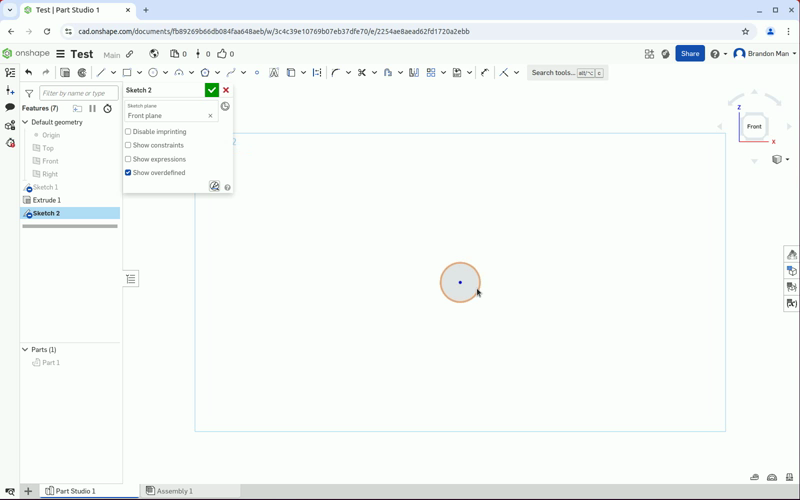
scroll(6)
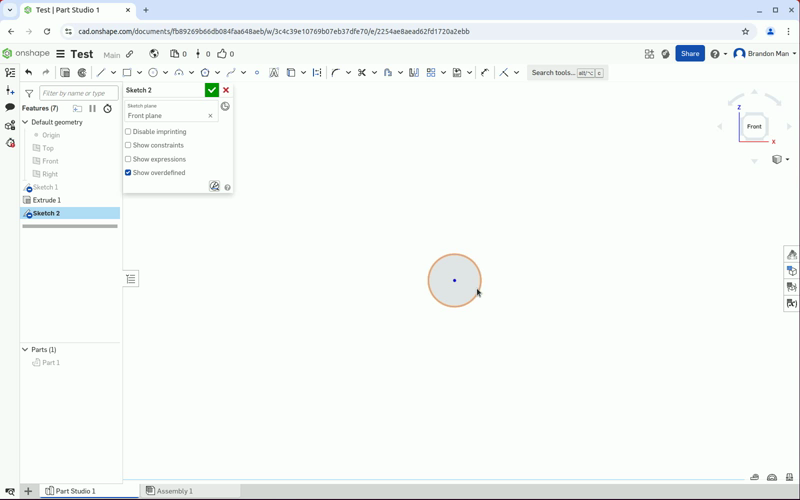
scroll(6)
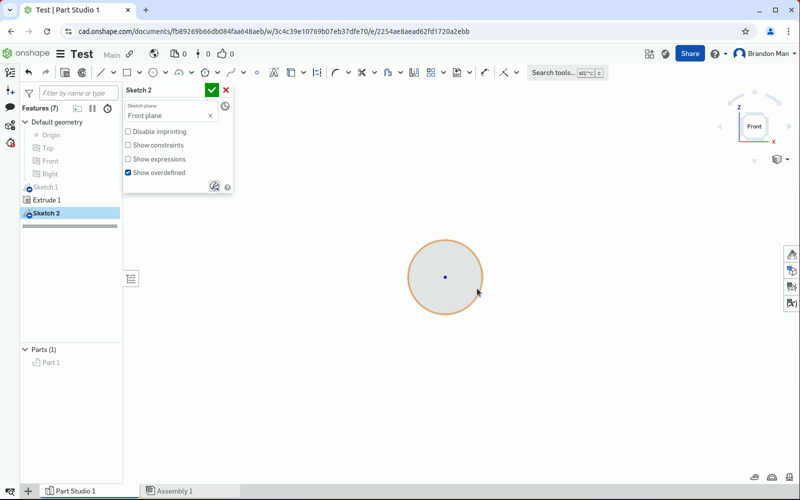
scroll(6)
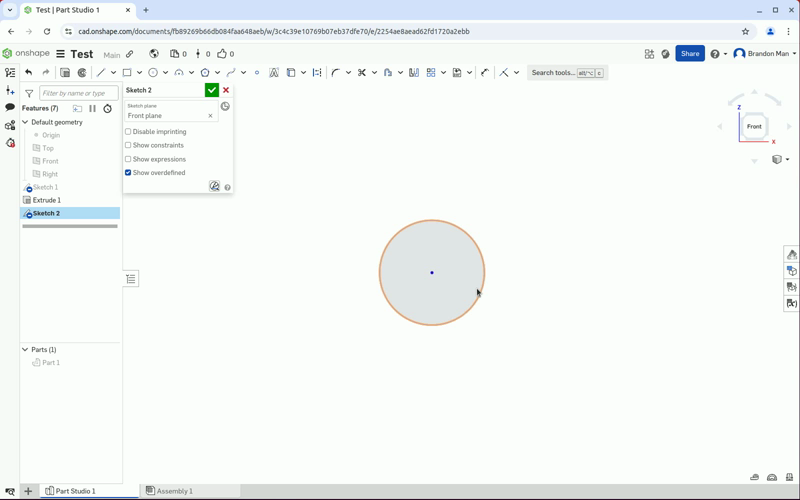
scroll(6)
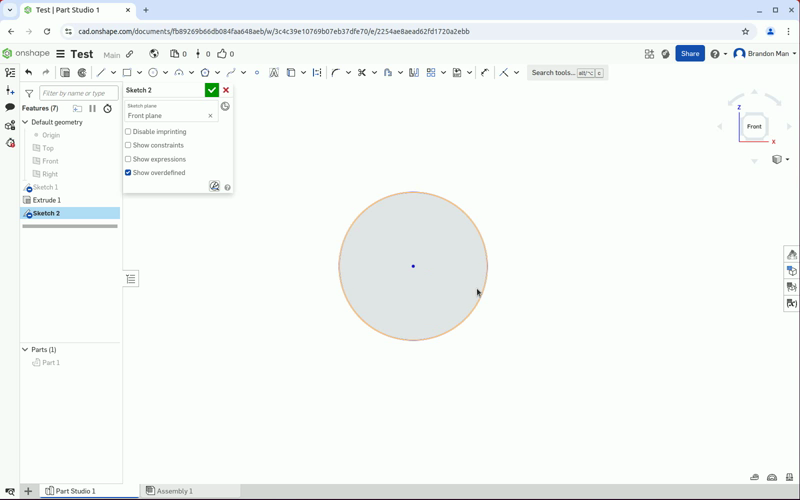
scroll(6)
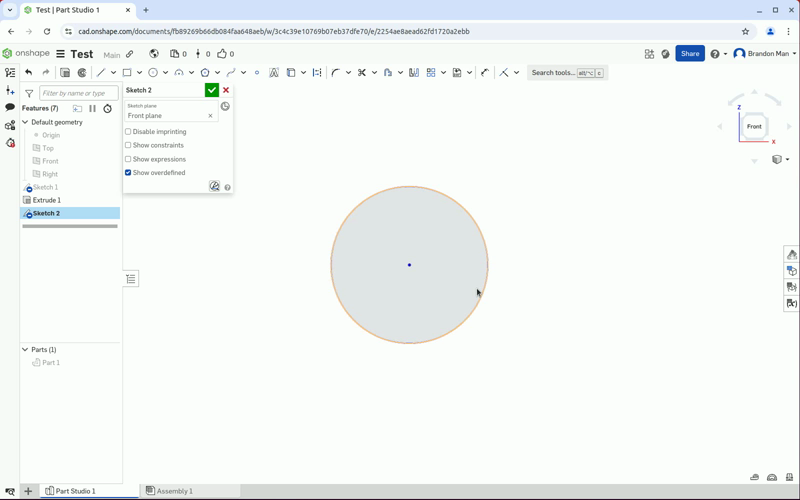
scroll(6)
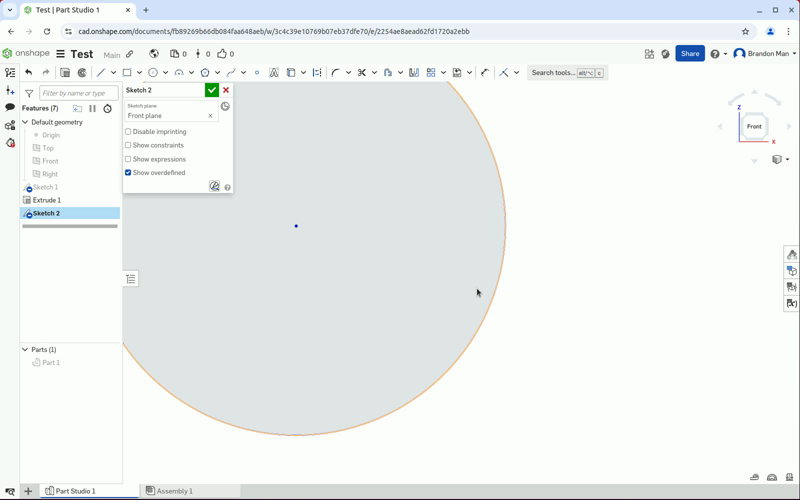
click(477, 288)
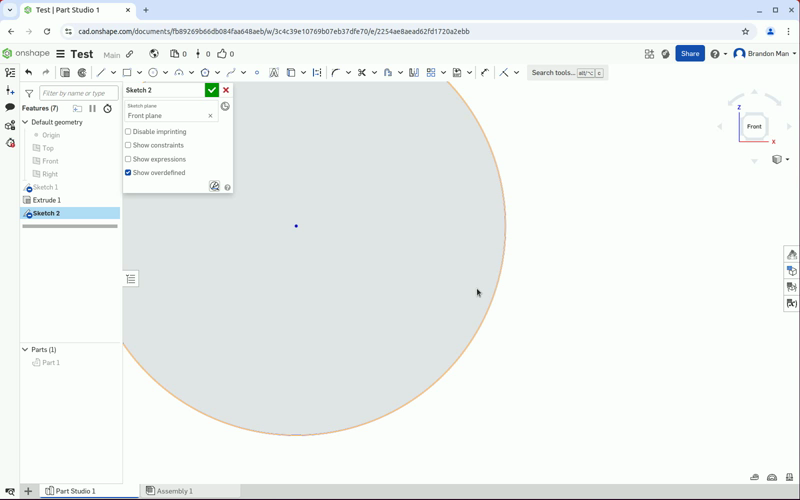
scroll(-6)
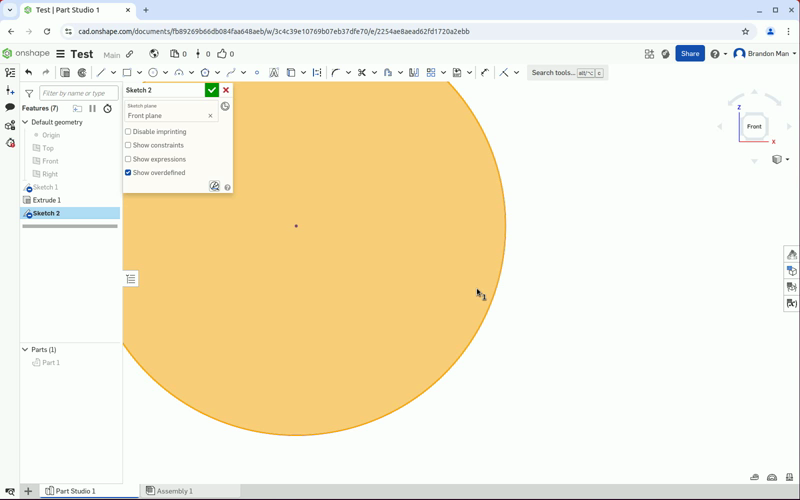
scroll(-6)
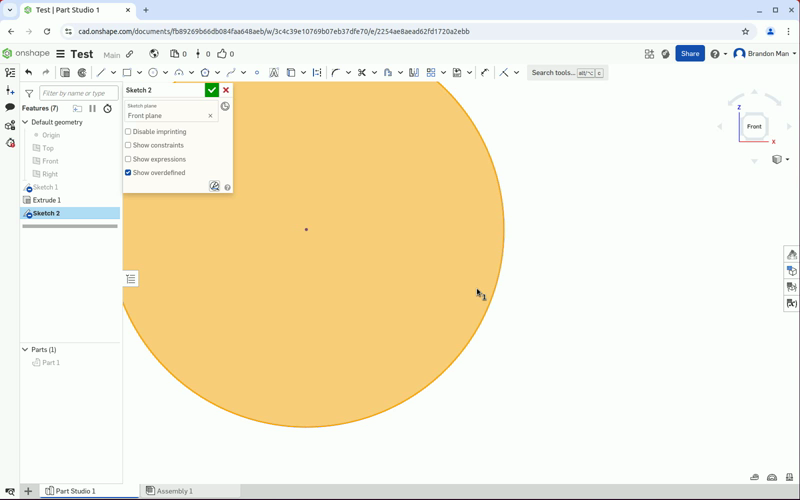
scroll(-6)
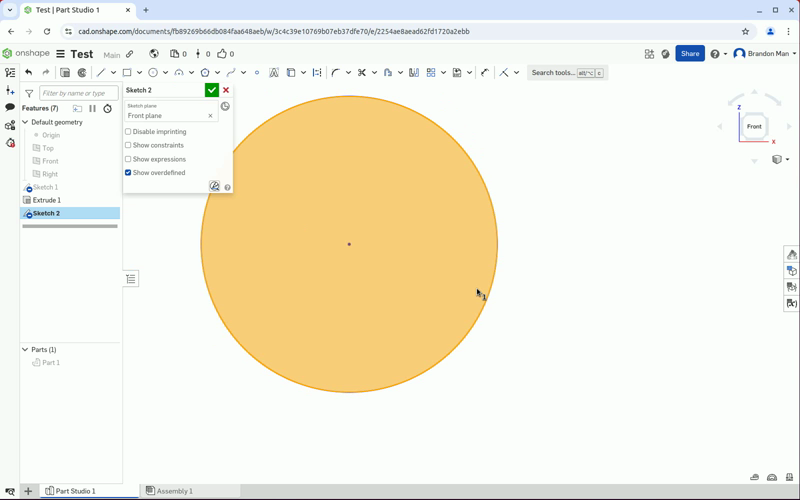
scroll(-6)
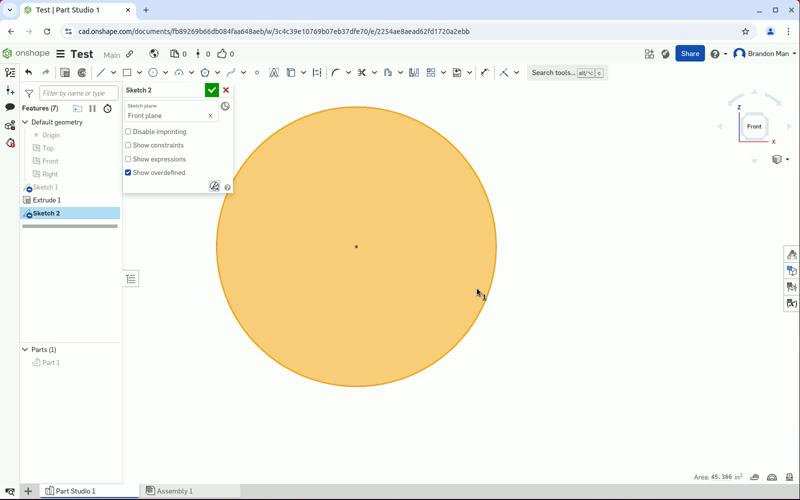
scroll(-6)
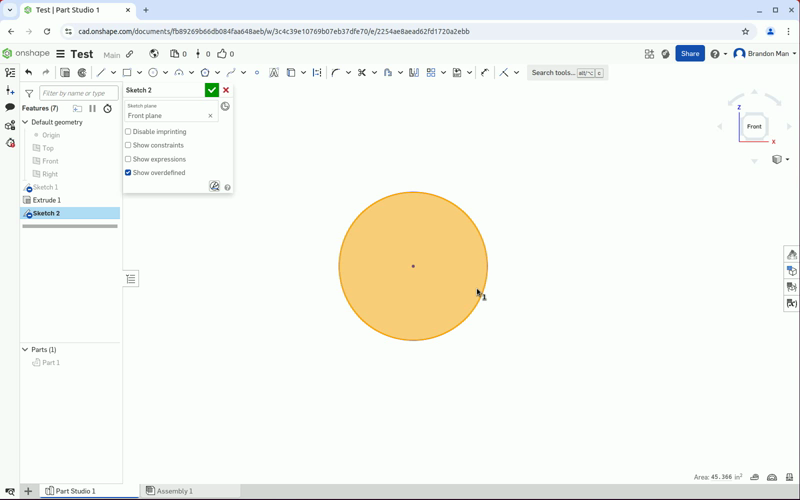
scroll(-6)
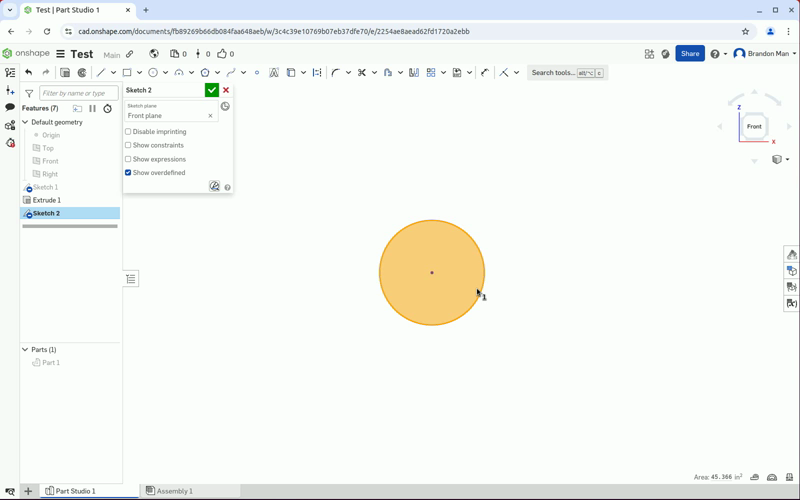
scroll(-6)
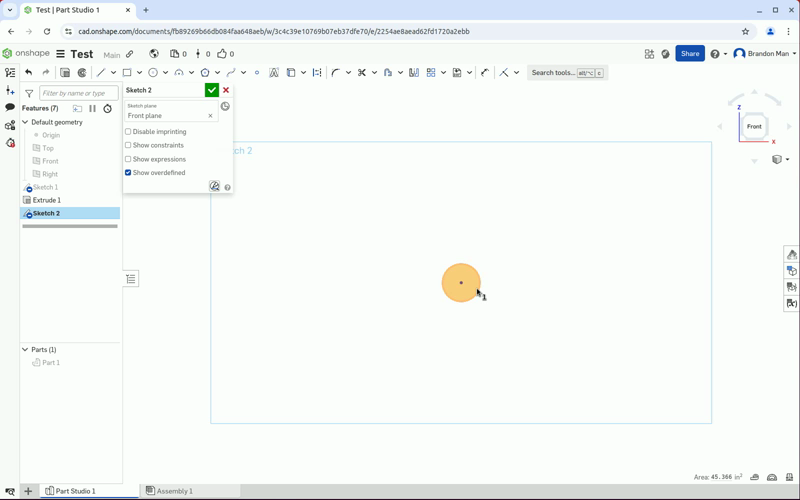
mouse_move(73, 352)
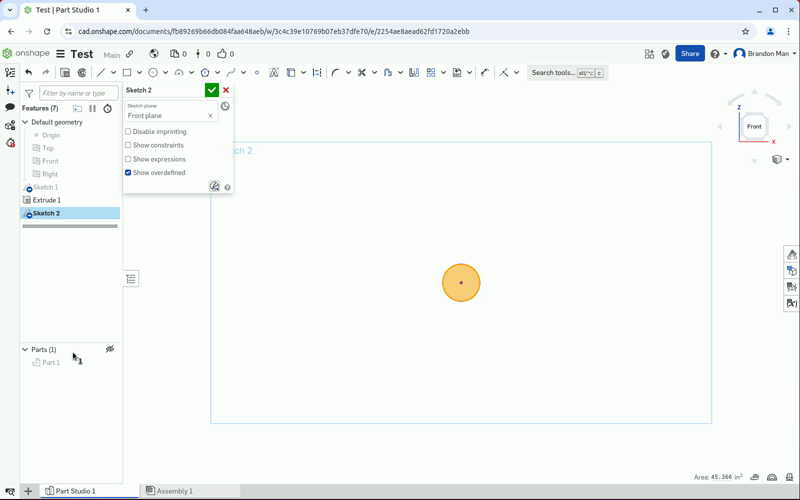
key(shift+y)
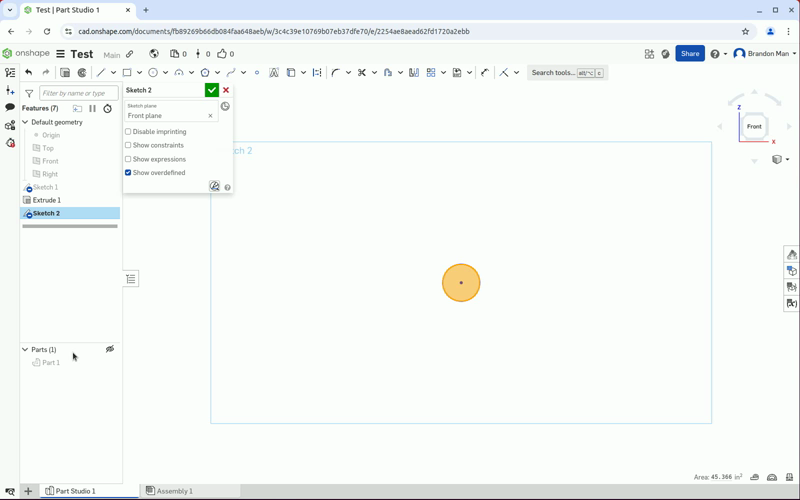
key(shift+e)
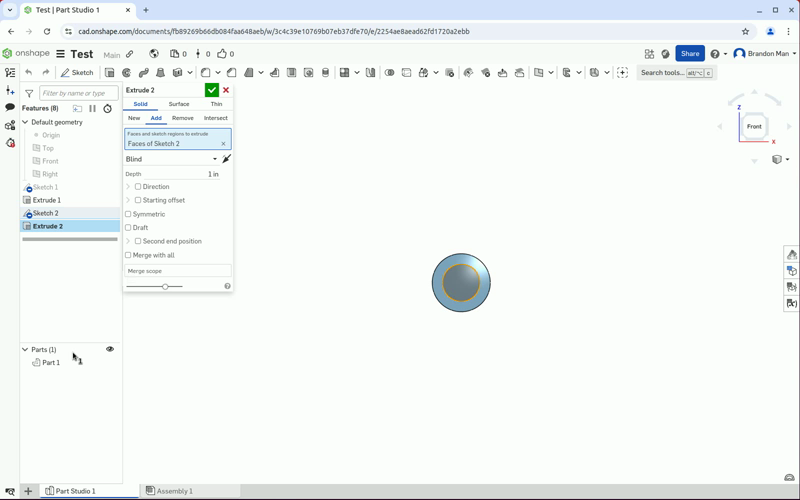
mouse_move(143, 106)
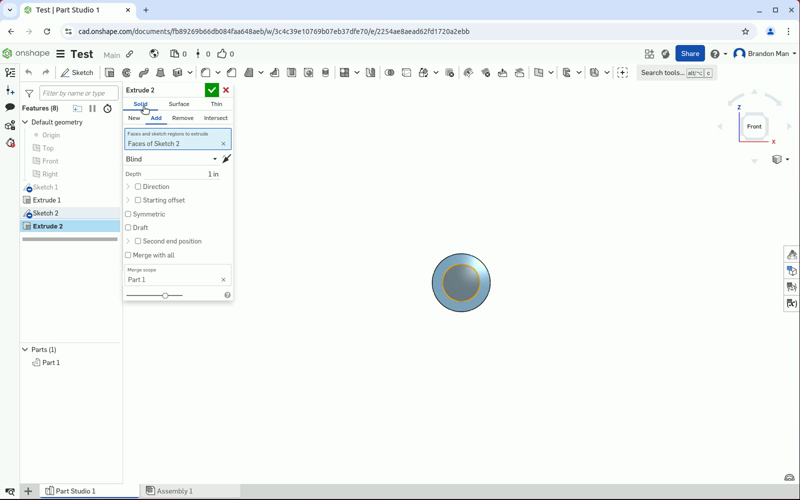
click(143, 106)
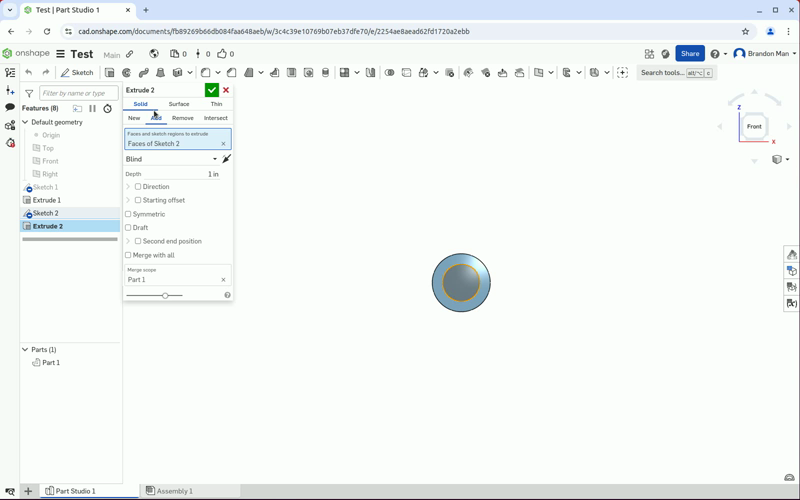
mouse_move(186, 120)
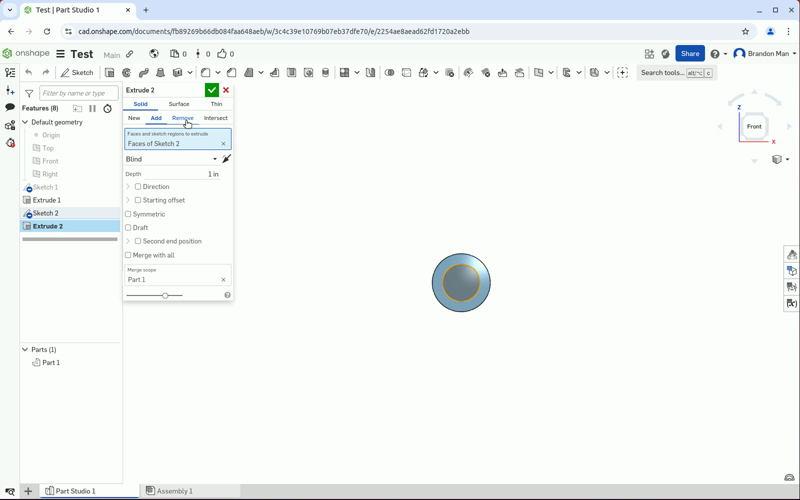
click(186, 120)
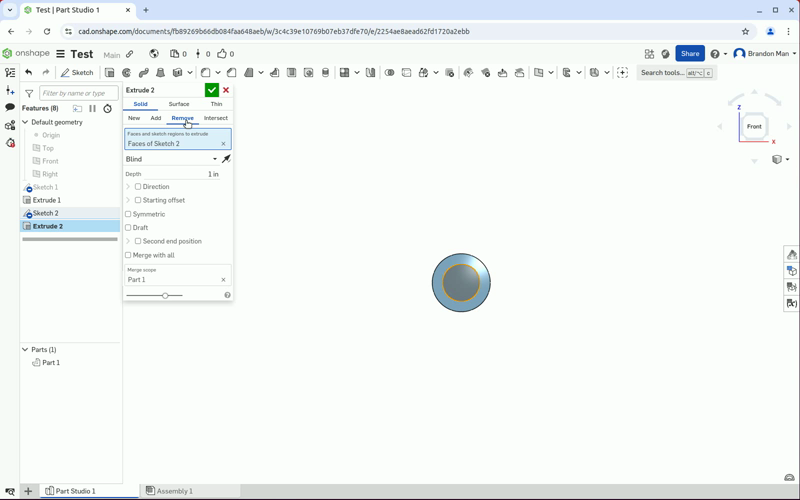
key(tab, 4)
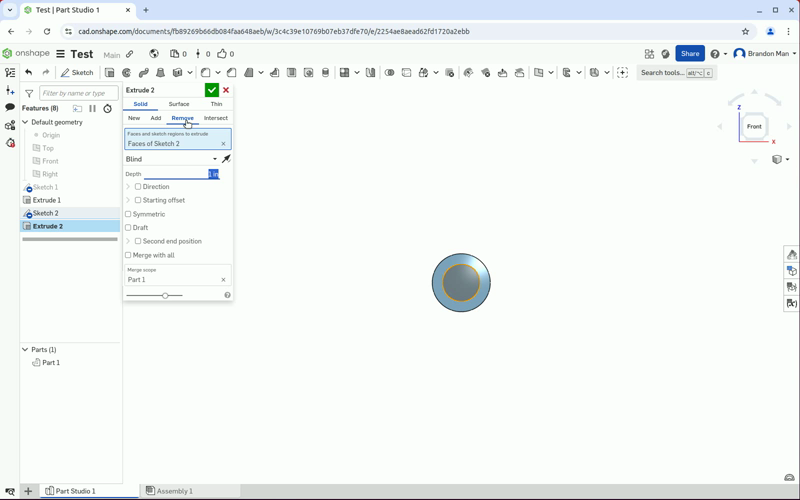
text(11.554)
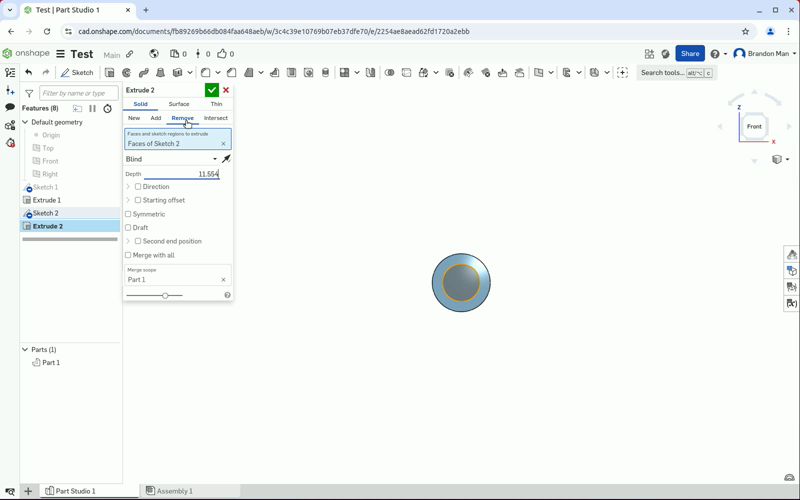
key(tab, 6)
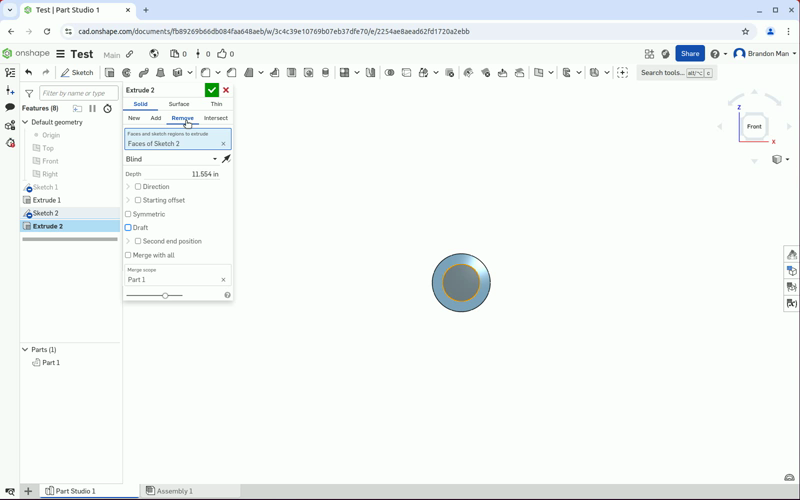
key(space)
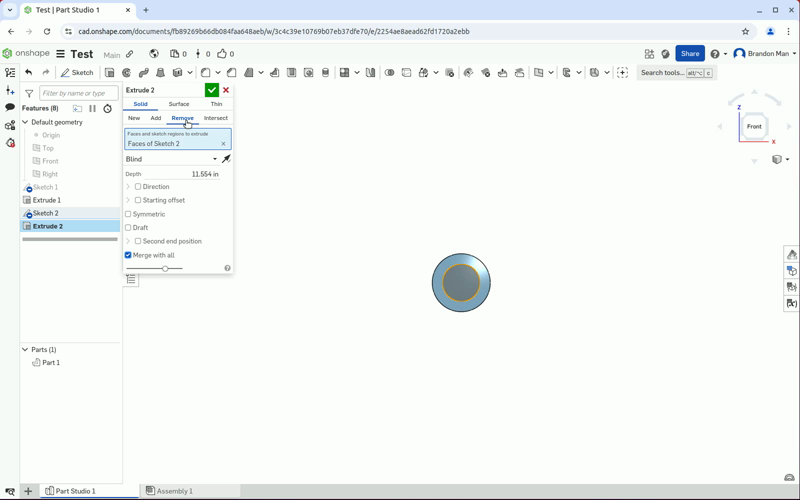
key(enter)
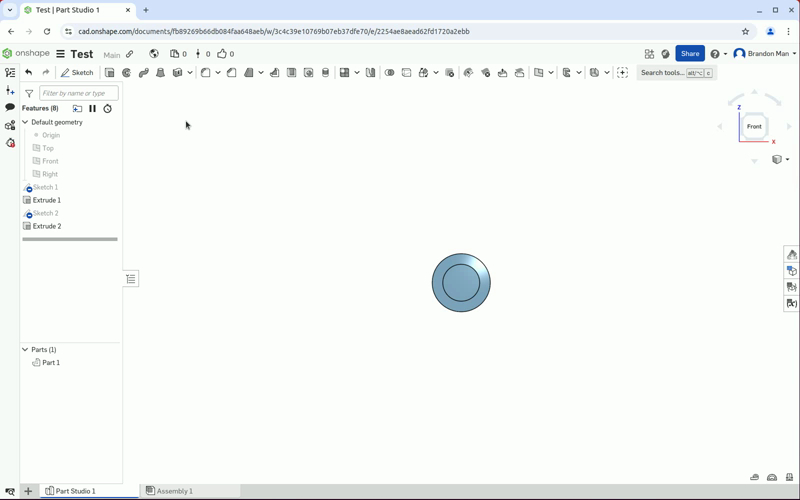
key(shift+h)
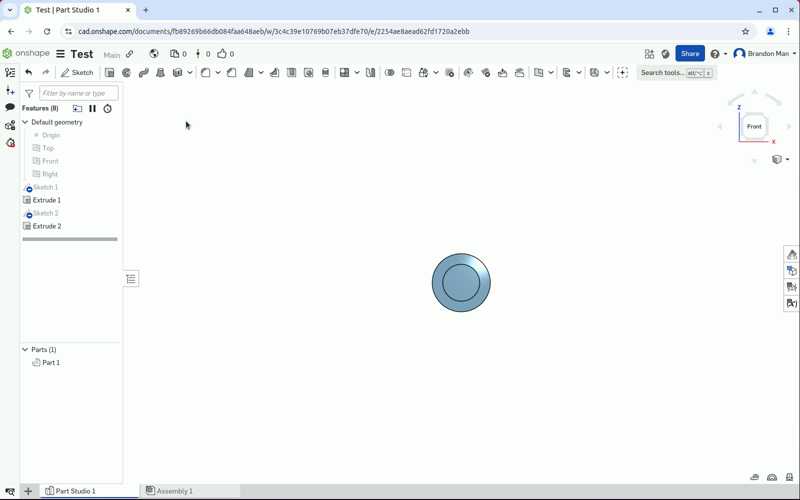
key(shift+h)
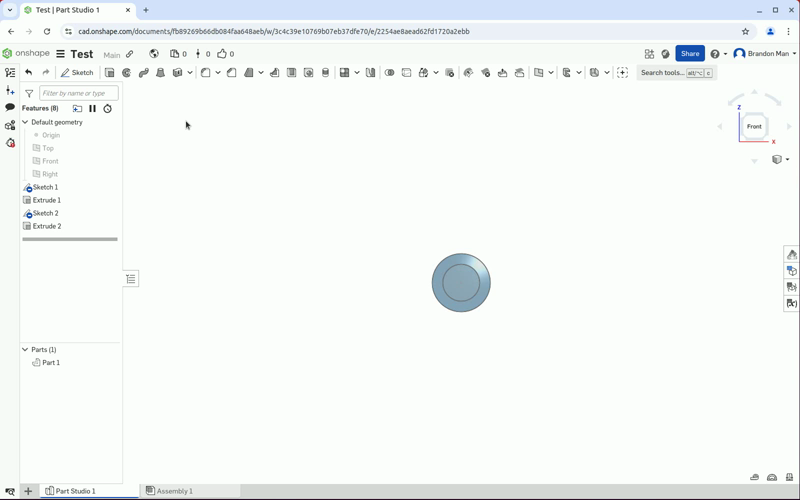
key(shift+7)
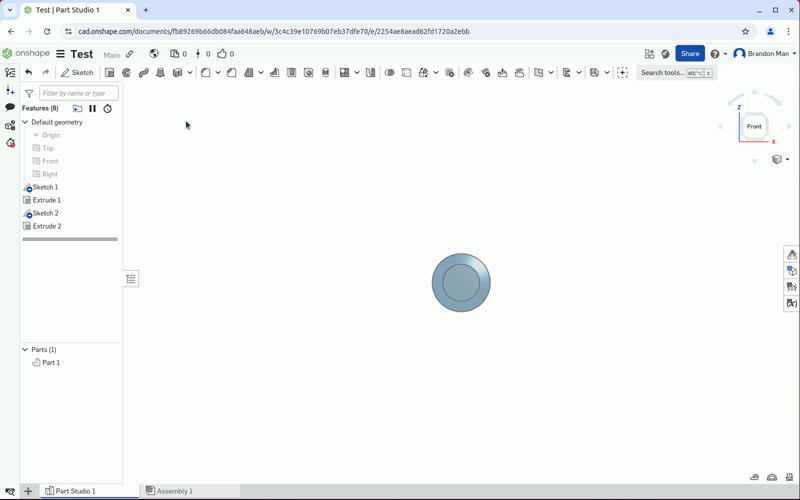
key(left, 2)
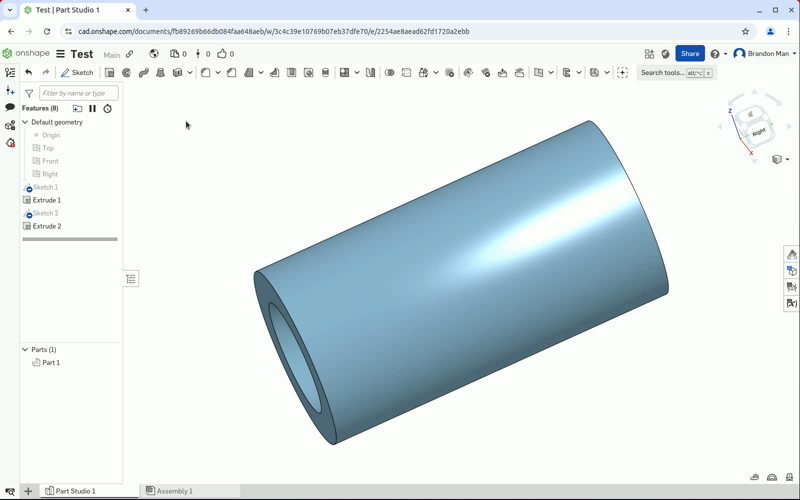
key(down, 2)
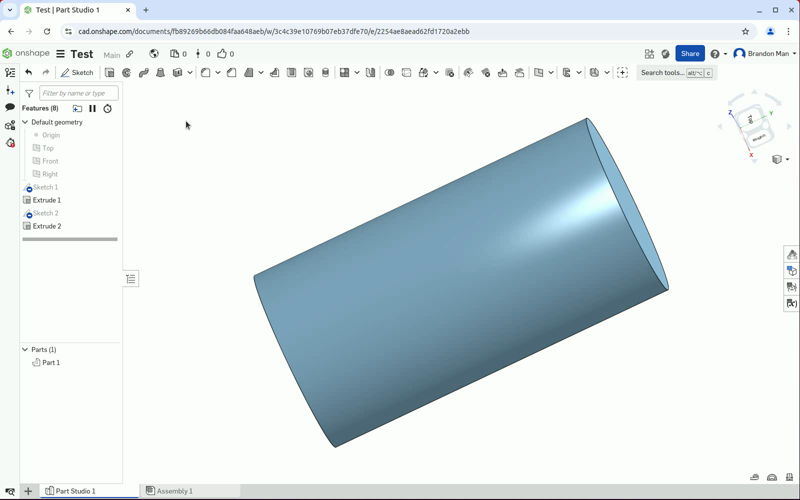
key(up, 2)
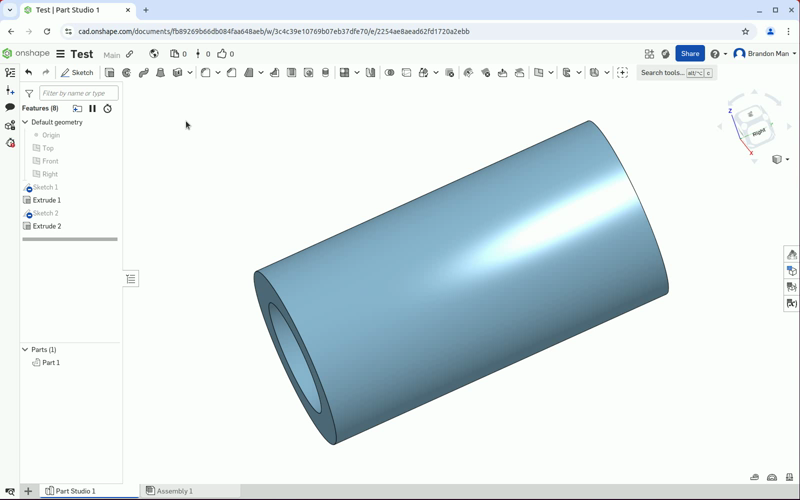
key(right, 2)
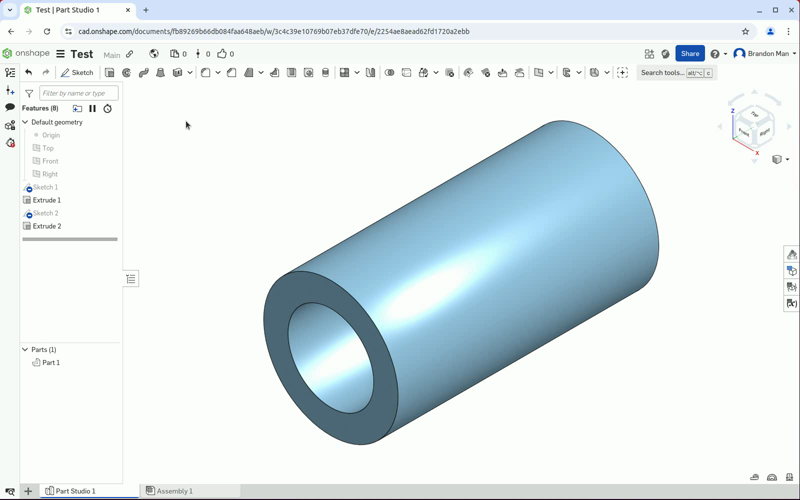
mouse_move(73, 189)
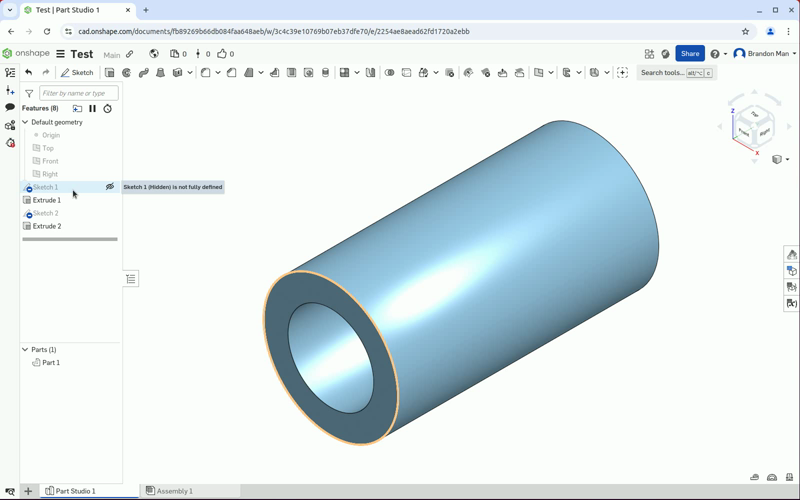
click(73, 189)